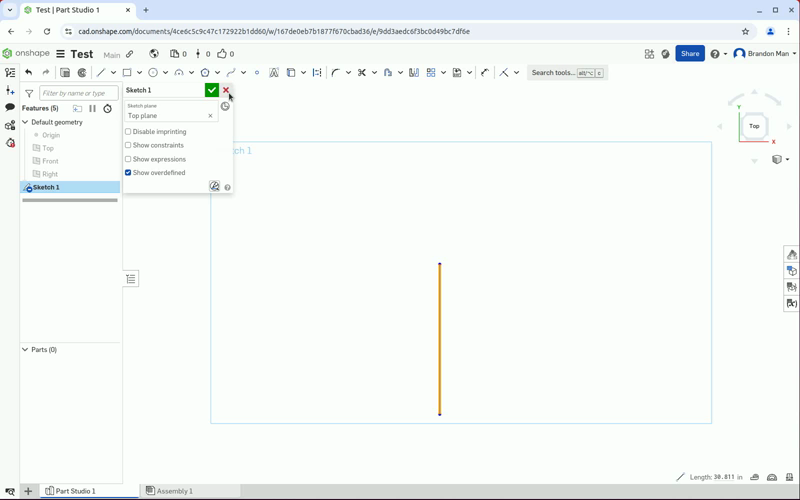
key(shift+h)
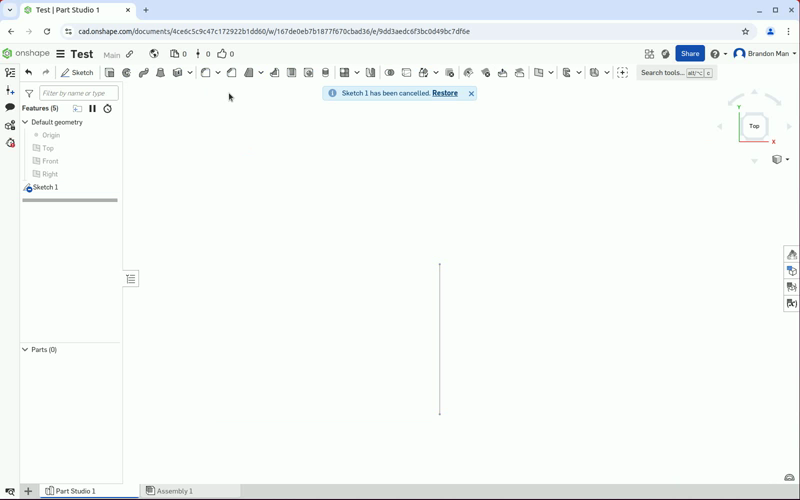
key(shift+s)
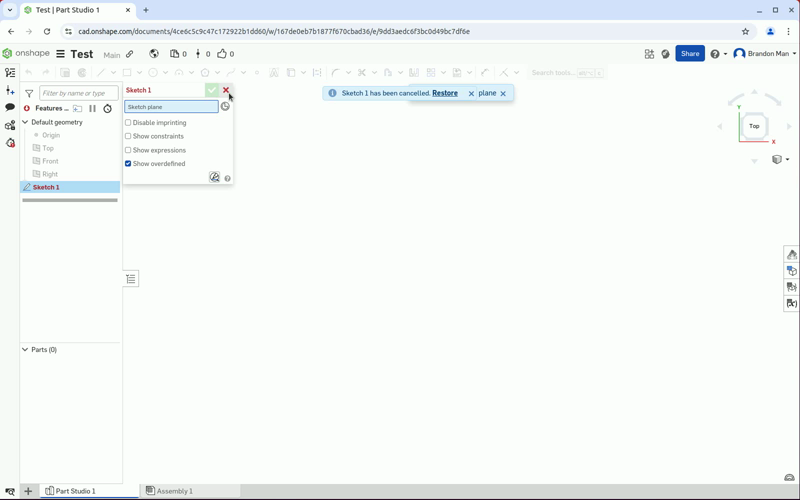
mouse_move(73, 150)
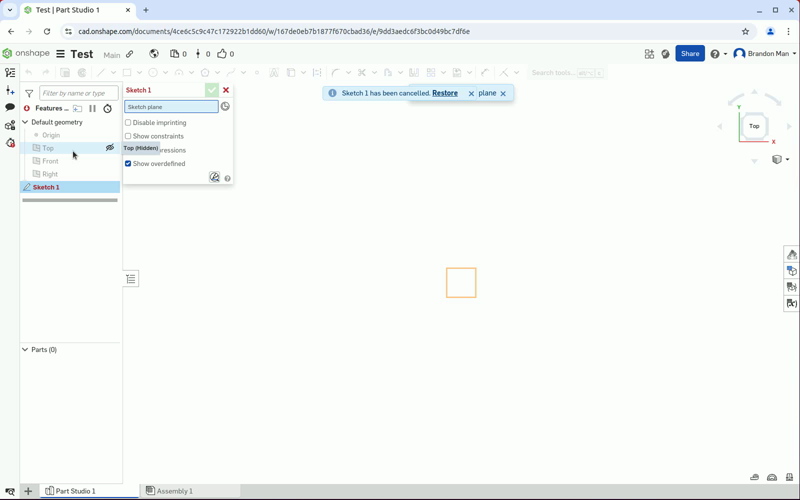
click(73, 150)
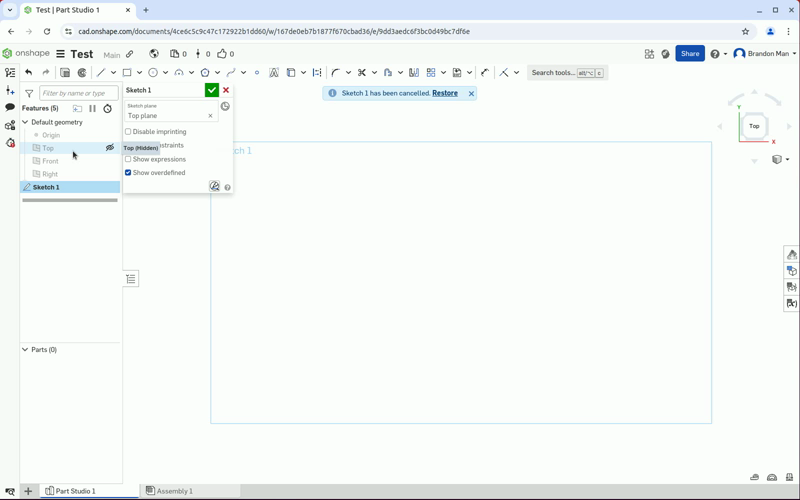
mouse_move(73, 352)
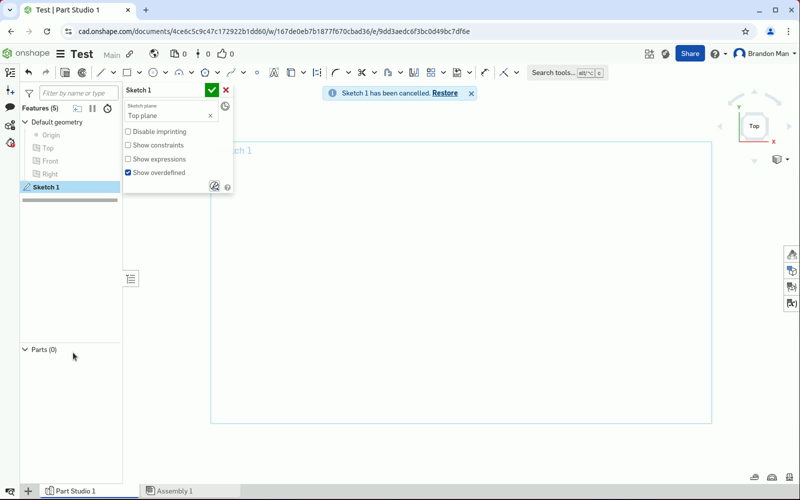
key(y)
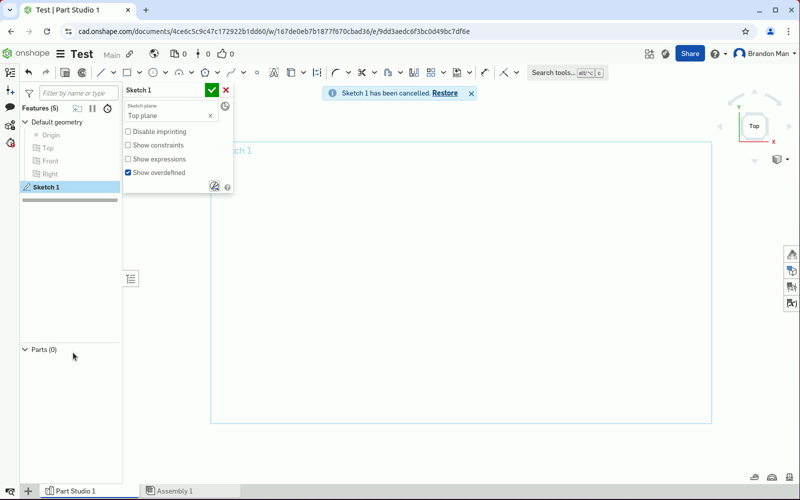
key(l)
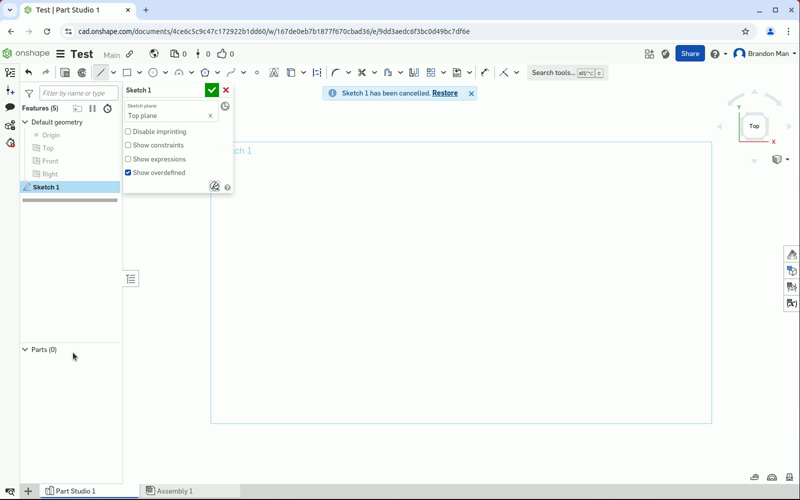
key_down(shift)
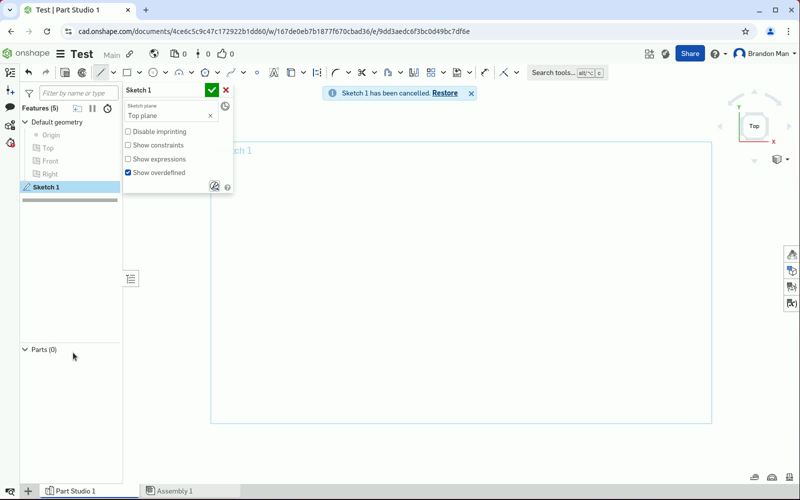
mouse_move(431, 314)
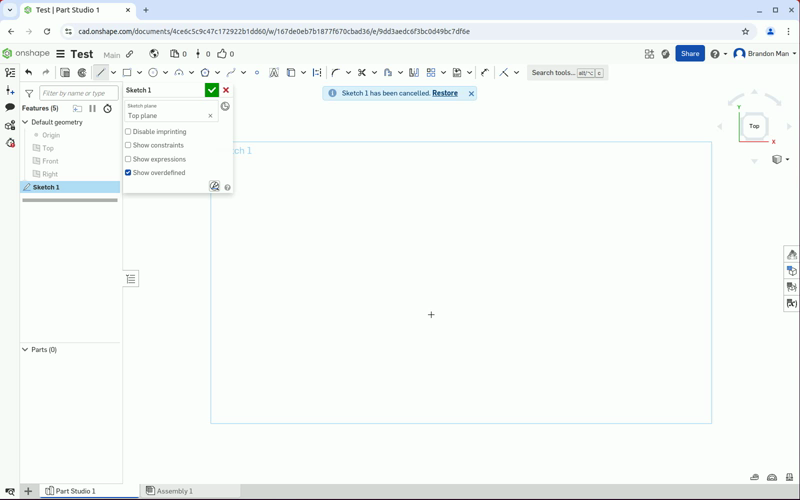
click(431, 314)
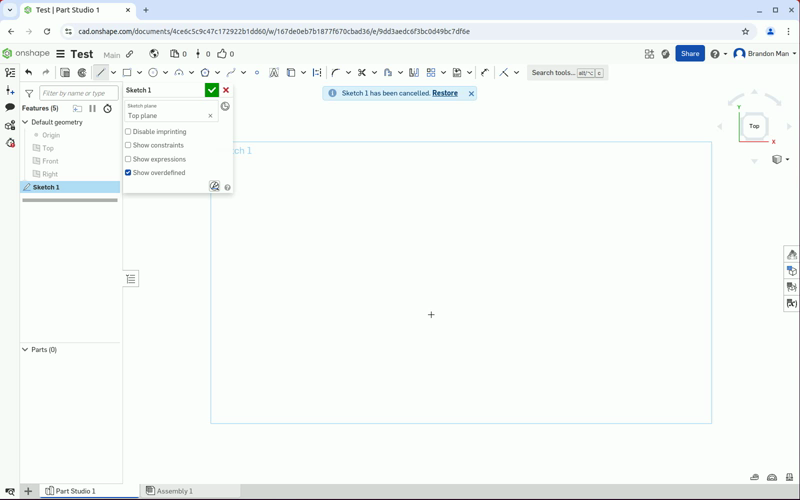
key_up(shift)
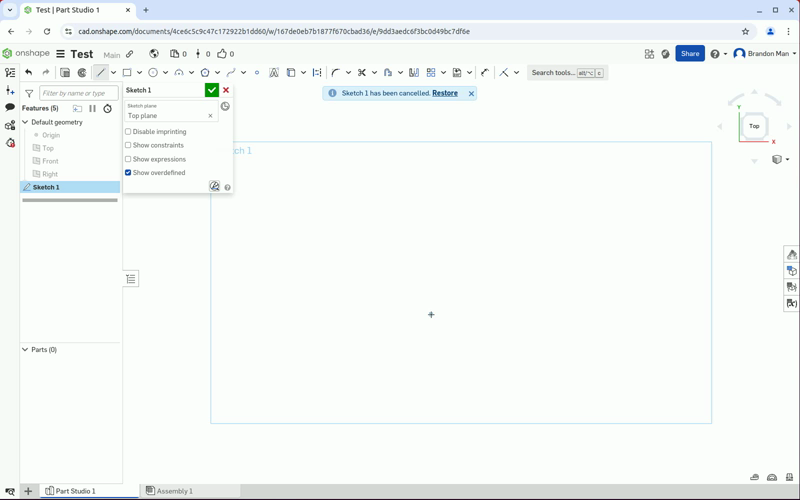
key_down(shift)
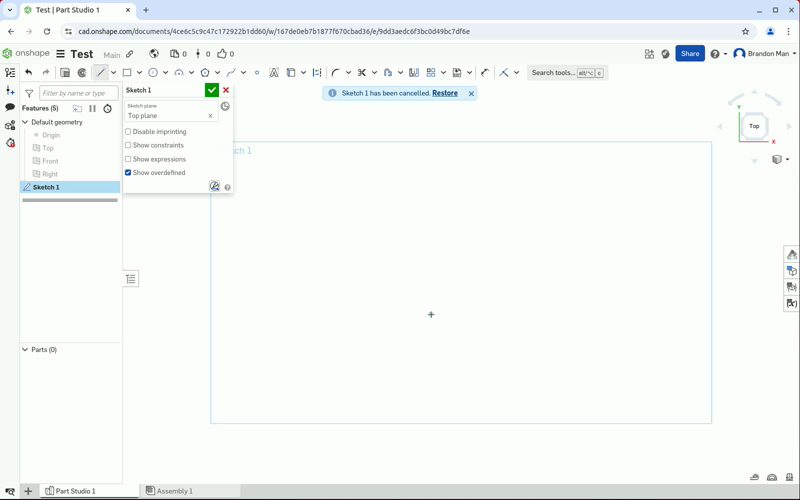
mouse_move(511, 314)
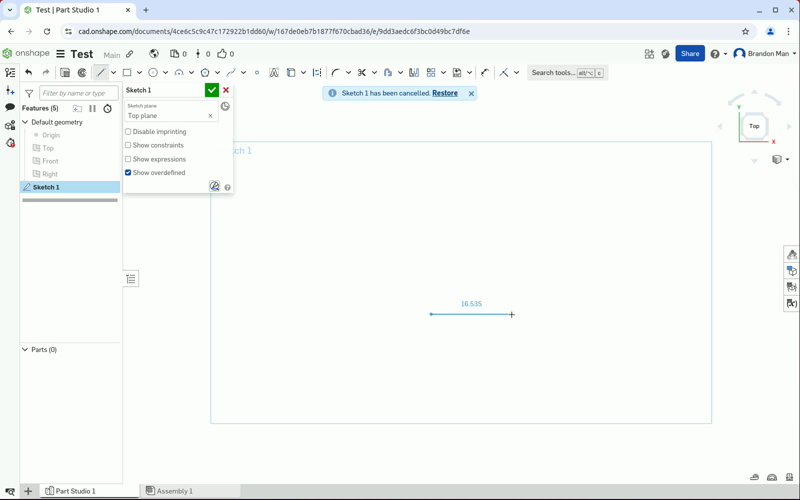
click(511, 314)
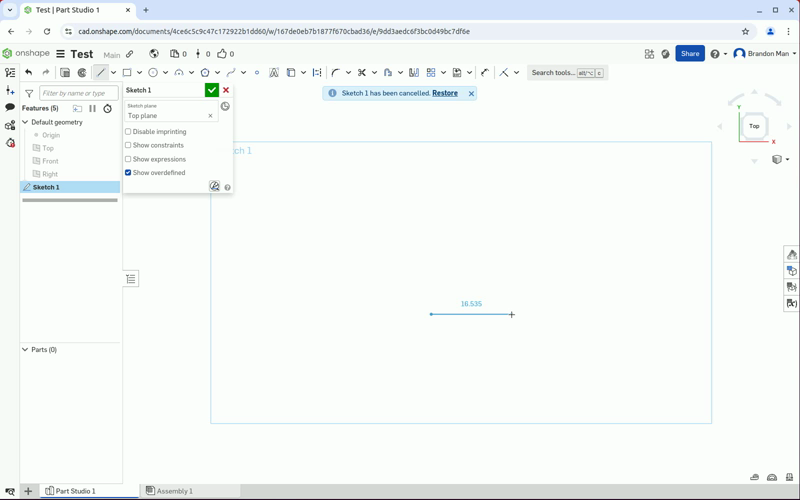
key_up(shift)
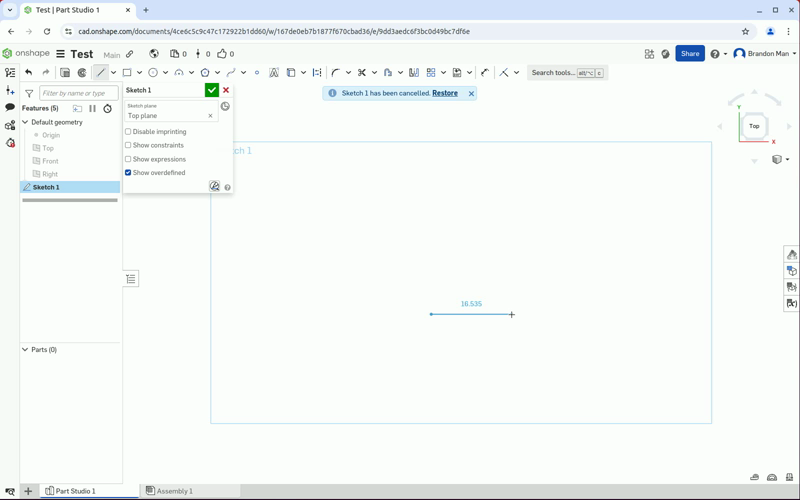
key_down(shift)
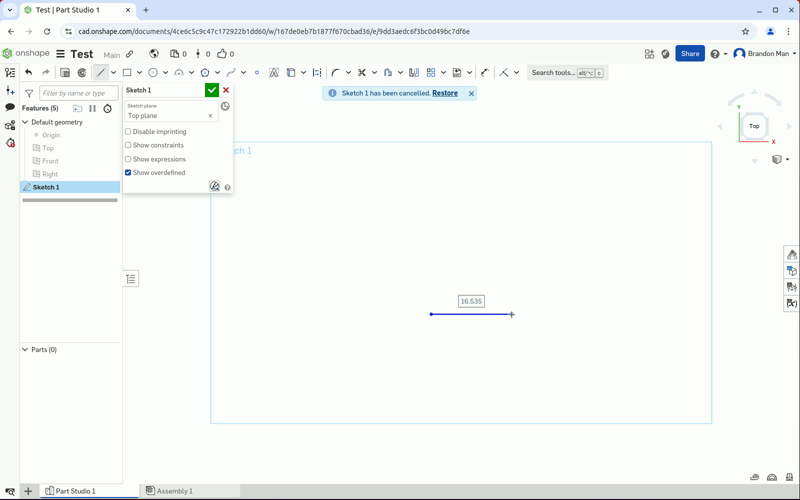
mouse_move(511, 234)
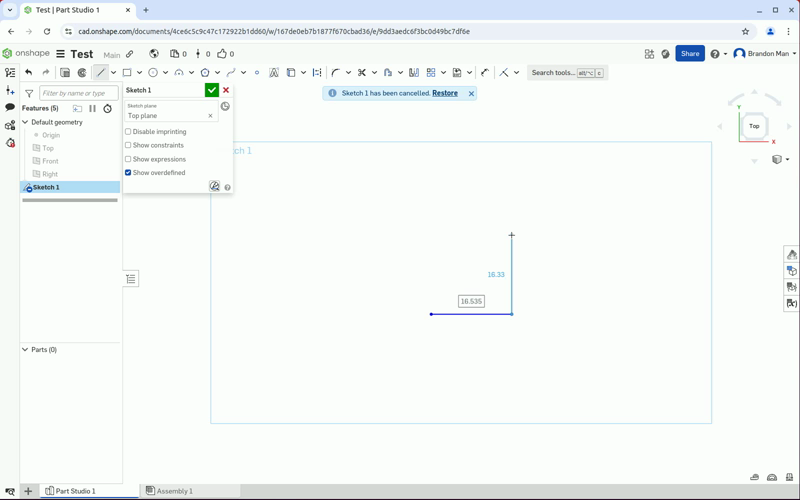
click(511, 234)
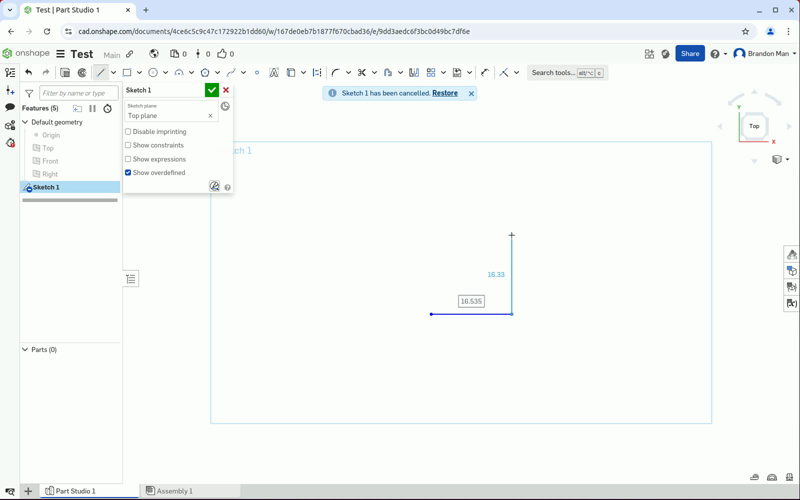
key_up(shift)
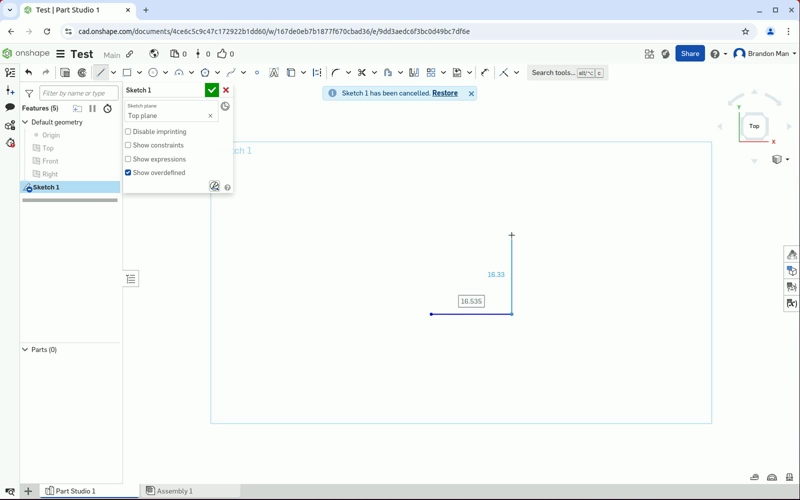
key_down(shift)
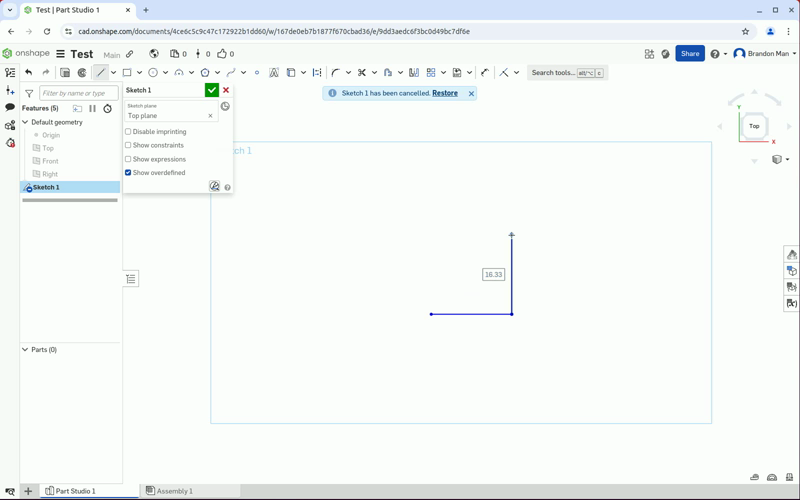
mouse_move(431, 234)
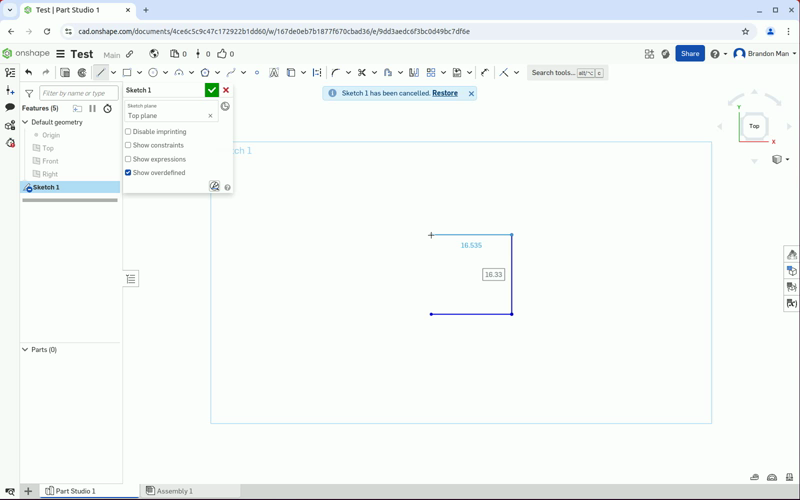
click(431, 234)
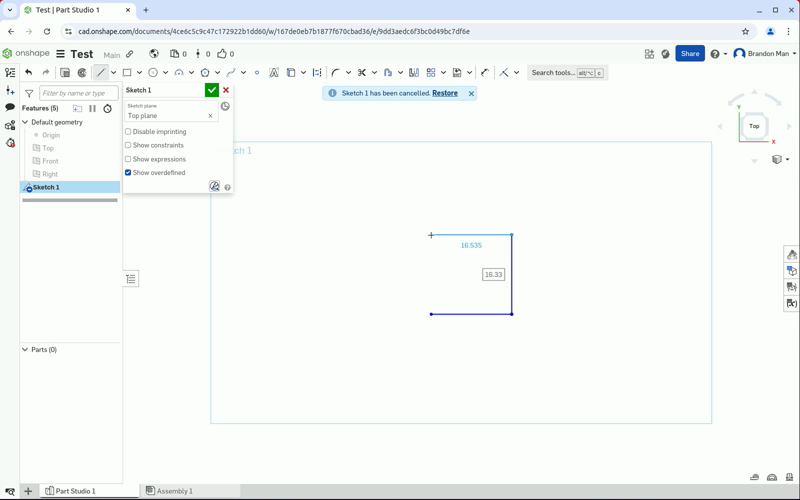
key_up(shift)
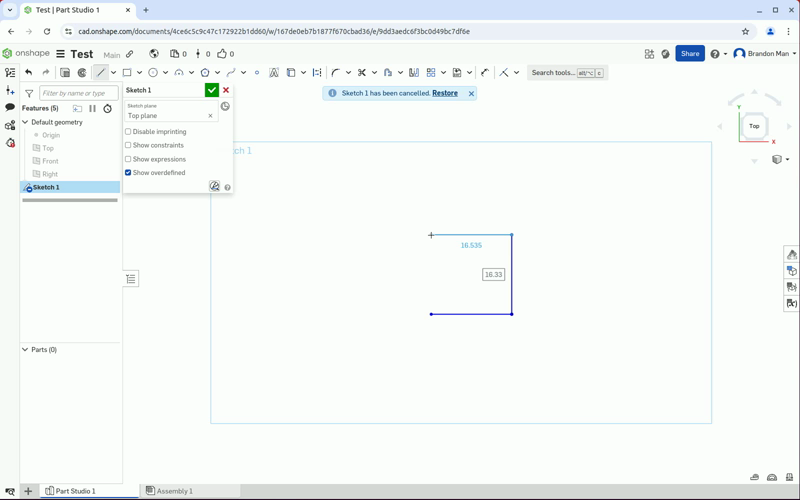
key_down(shift)
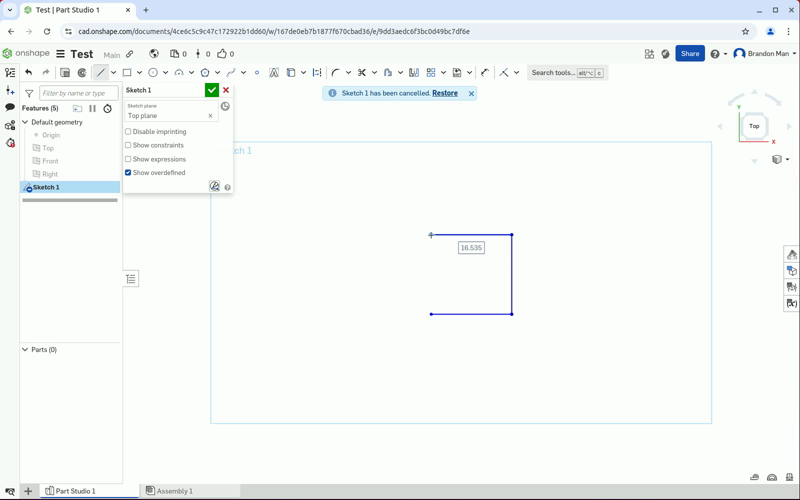
mouse_move(431, 314)
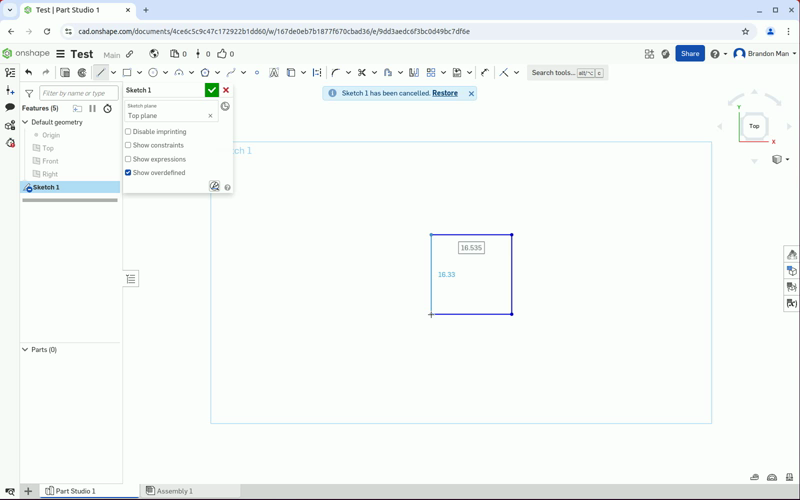
key_up(shift)
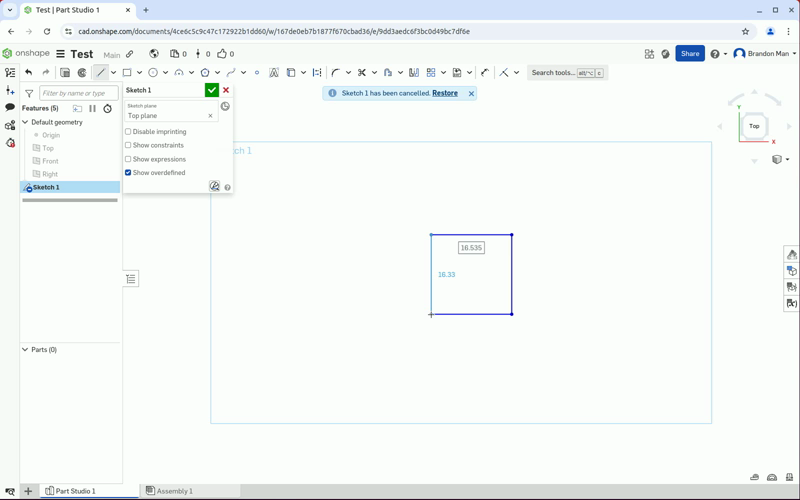
click(431, 314)
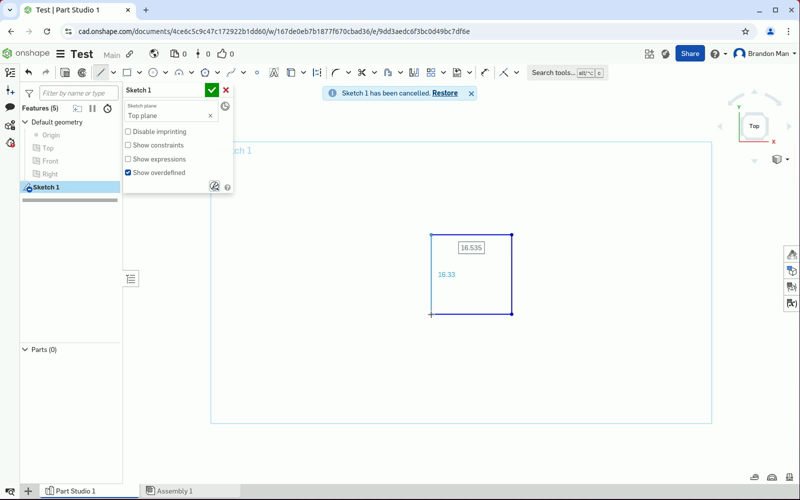
key(esc)
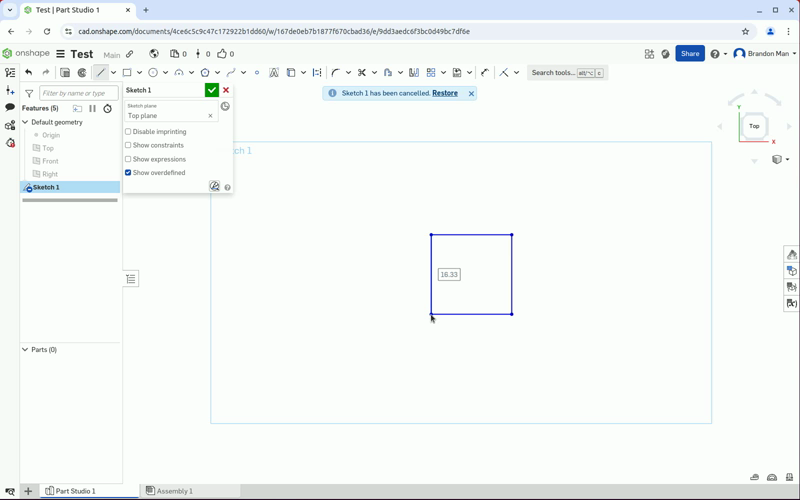
mouse_move(466, 293)
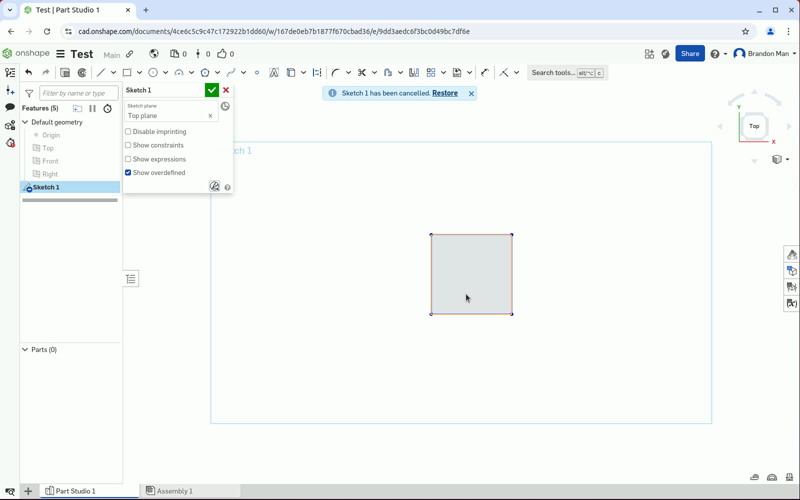
click(466, 293)
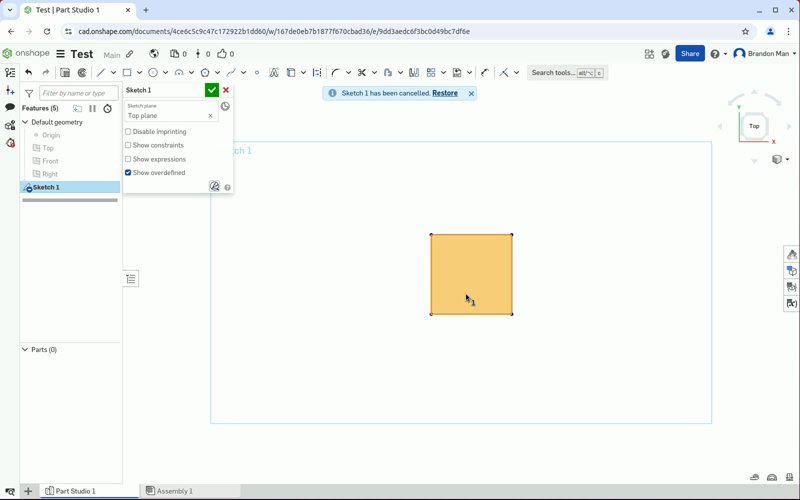
mouse_move(73, 352)
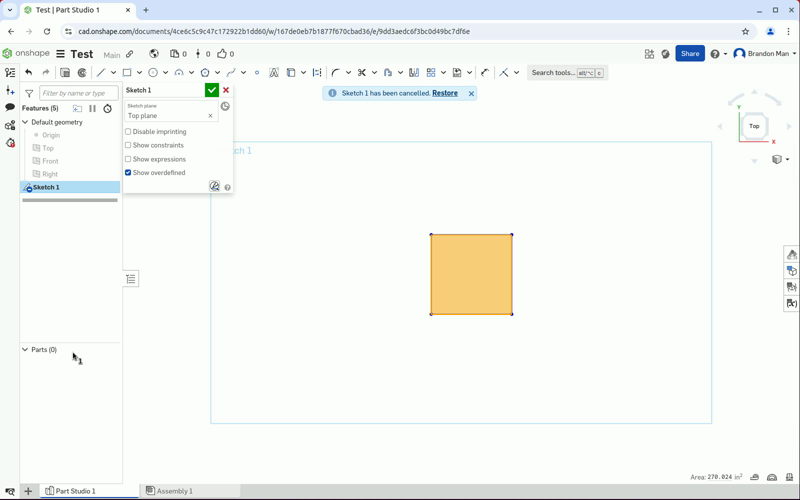
key(shift+y)
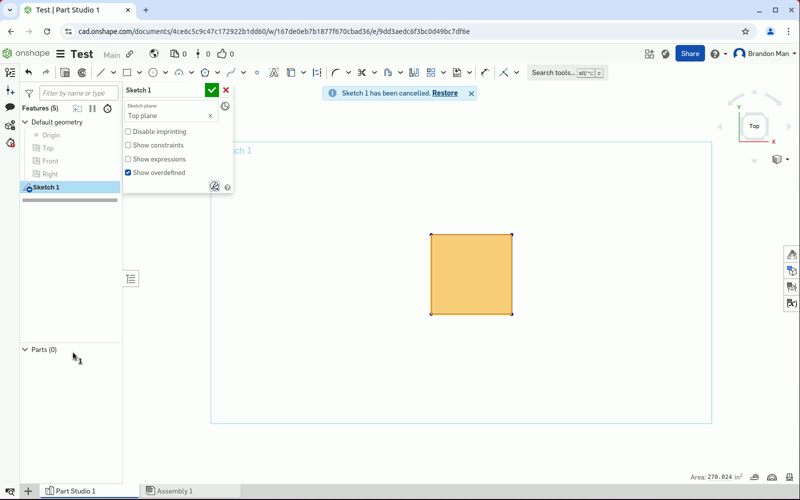
key(shift+e)
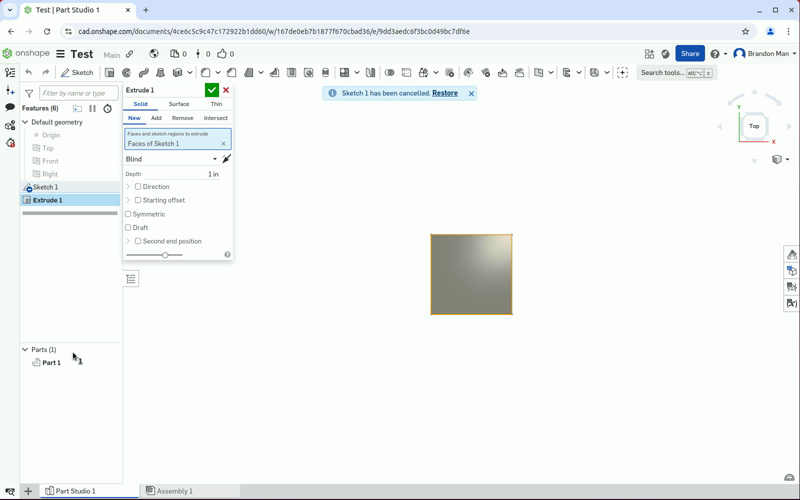
mouse_move(143, 106)
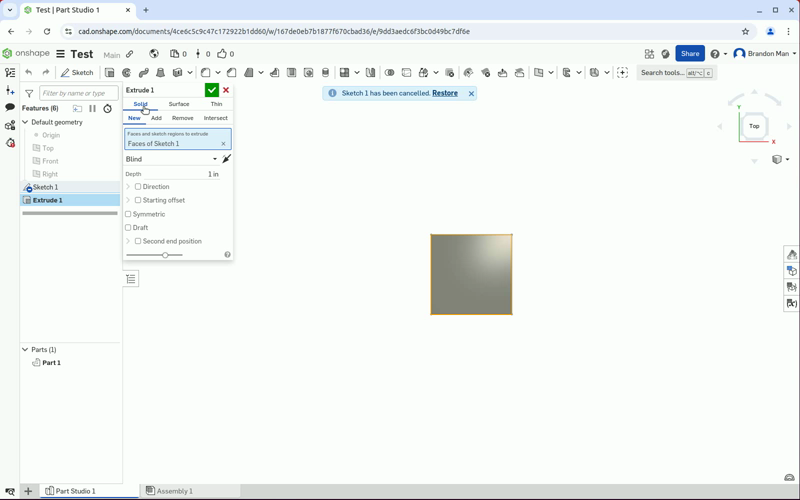
click(143, 106)
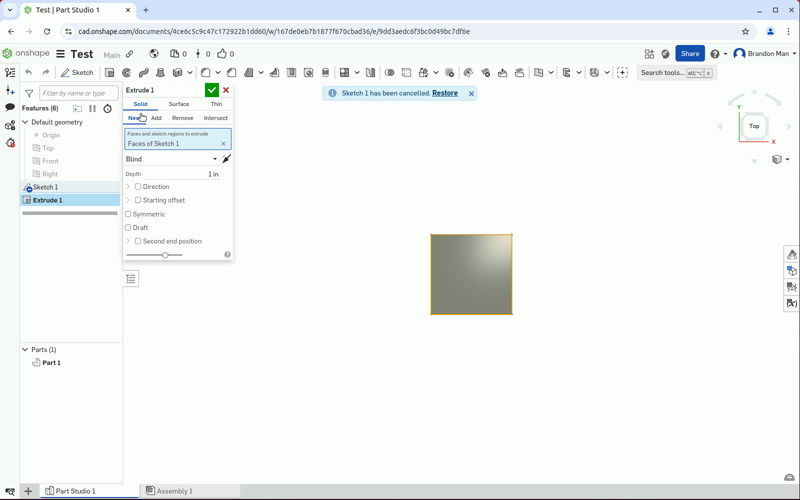
mouse_move(137, 120)
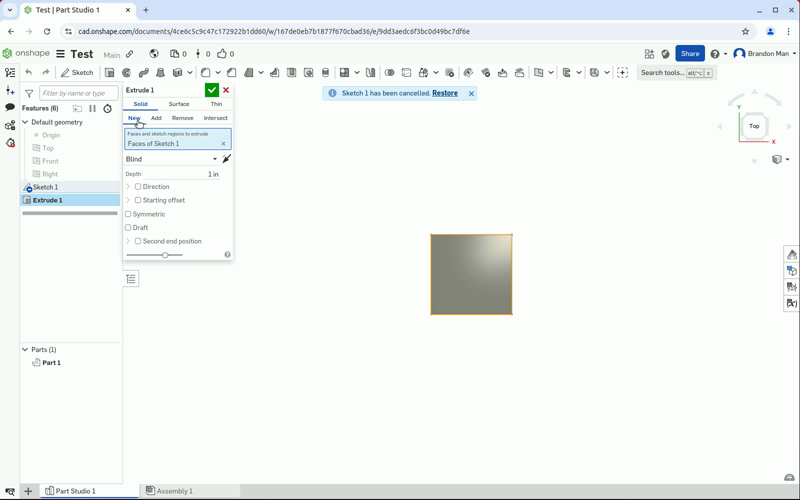
click(137, 120)
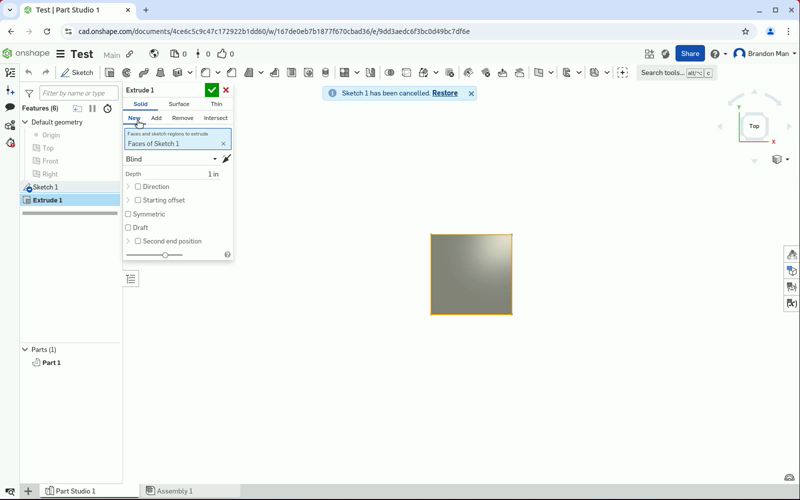
key(tab, 4)
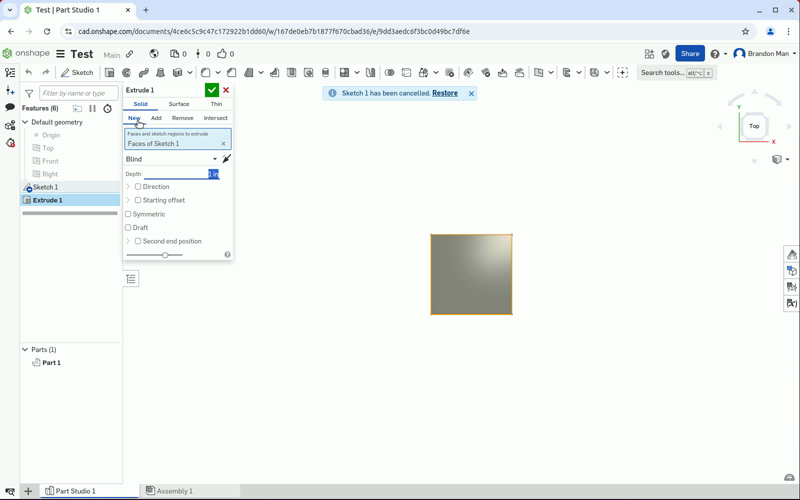
text(13.48)
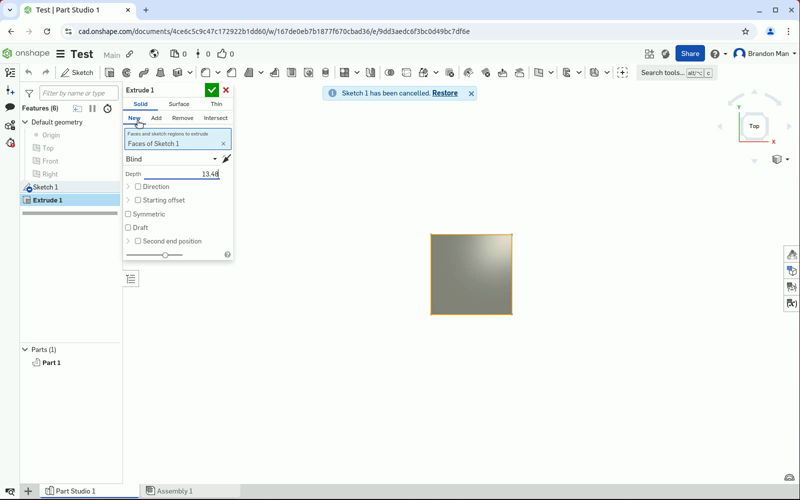
key(enter)
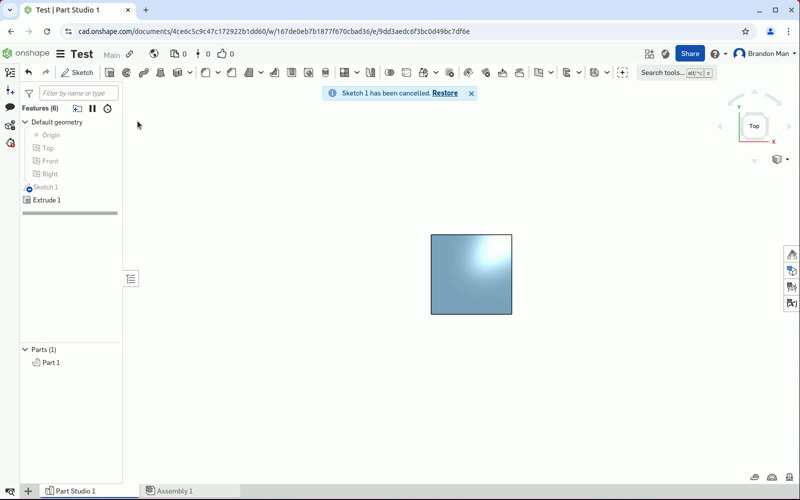
key(shift+h)
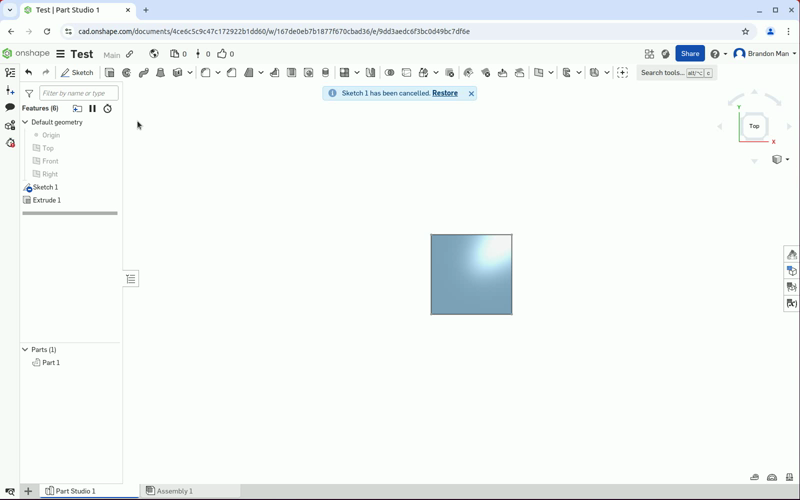
key(shift+h)
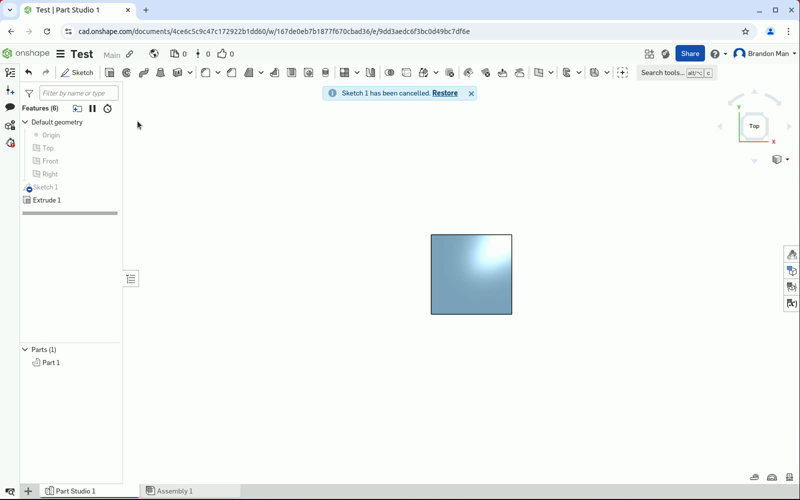
mouse_move(73, 189)
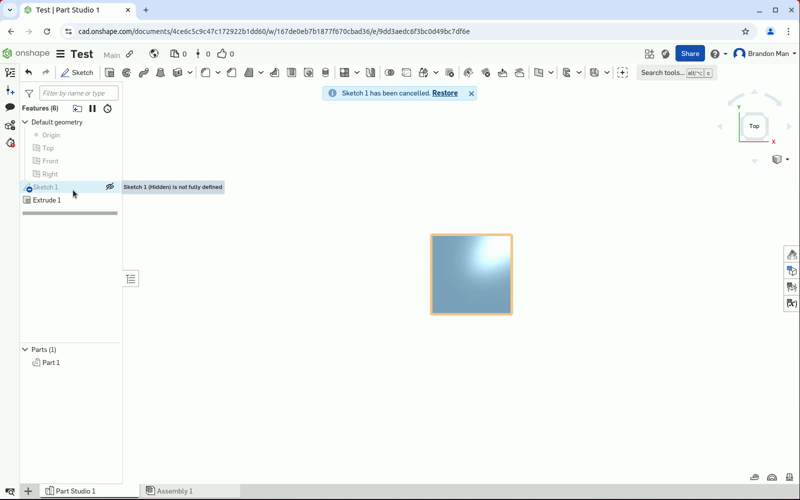
click(73, 189)
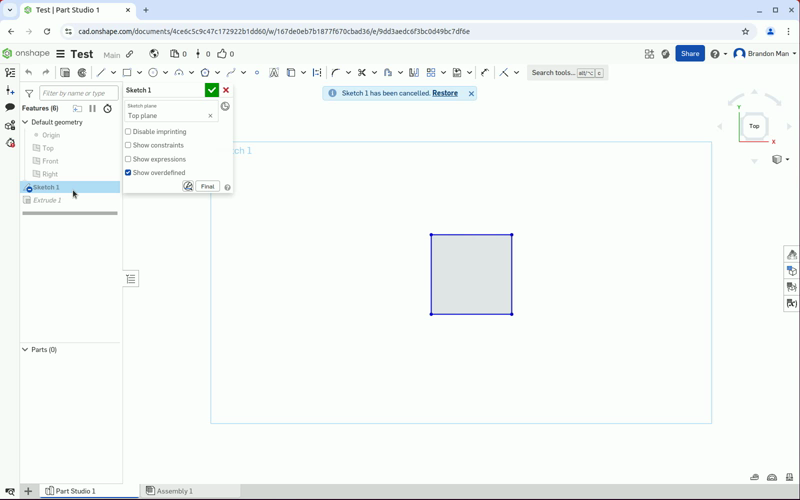
mouse_move(229, 92)
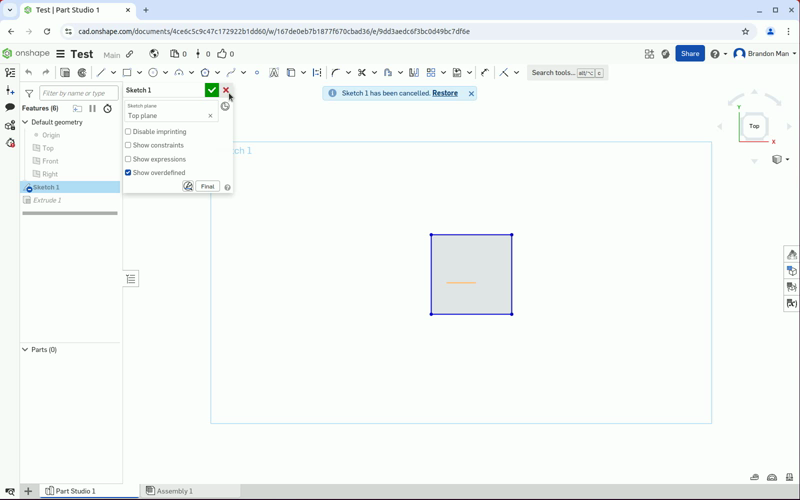
click(229, 92)
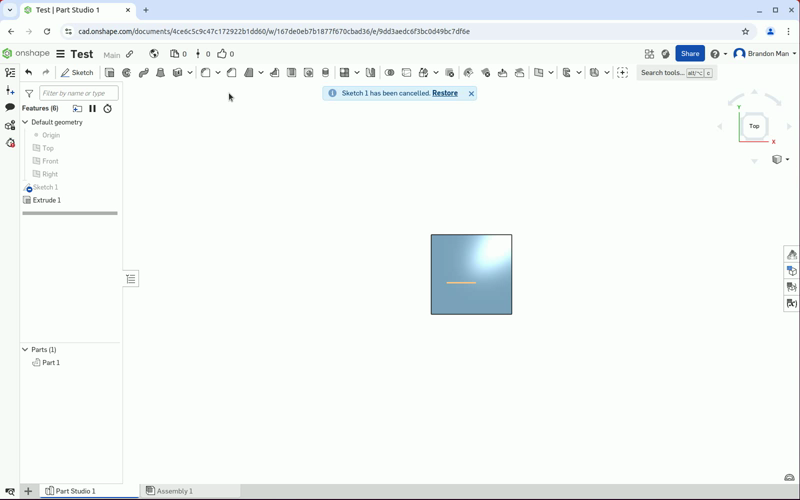
mouse_move(541, 75)
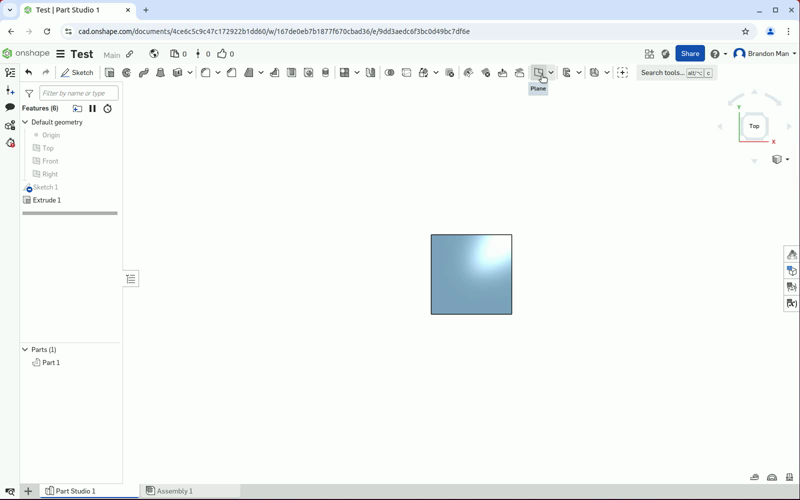
click(541, 75)
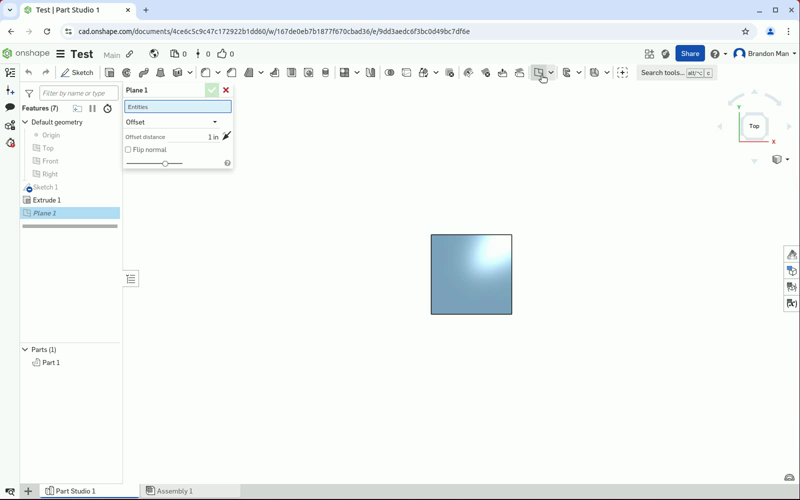
mouse_move(73, 150)
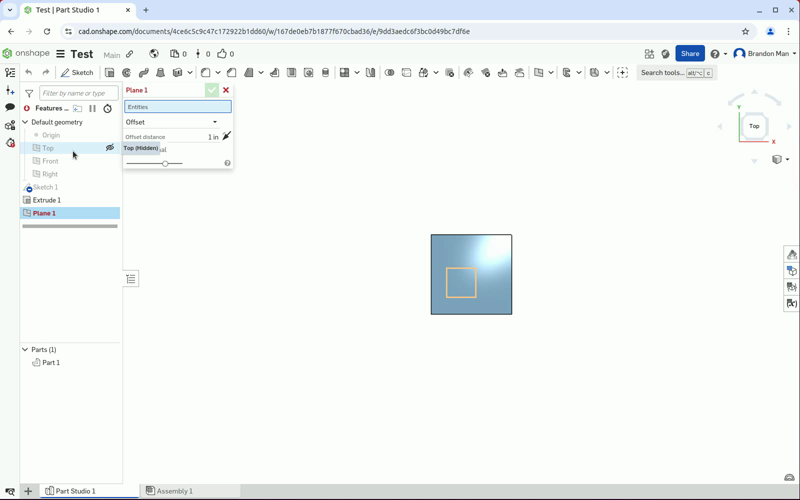
click(73, 150)
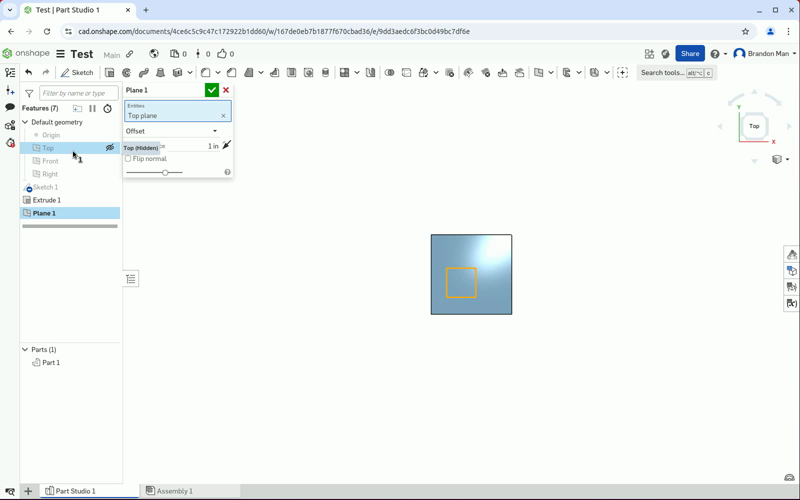
key(tab, 2)
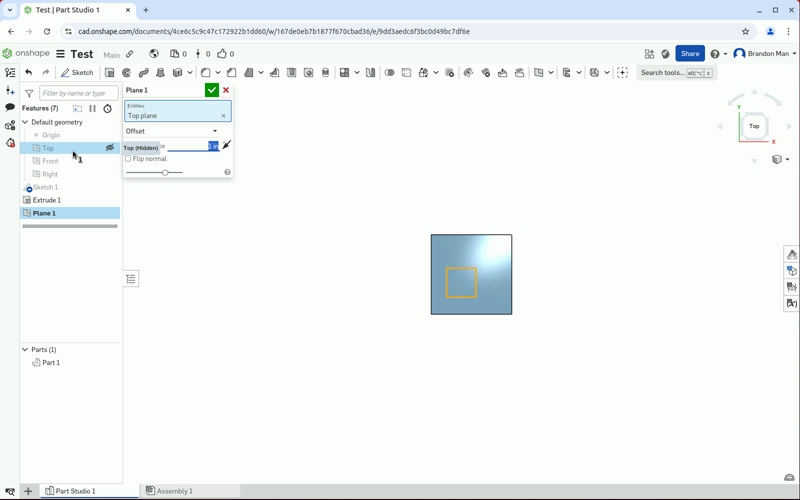
text(13.495)
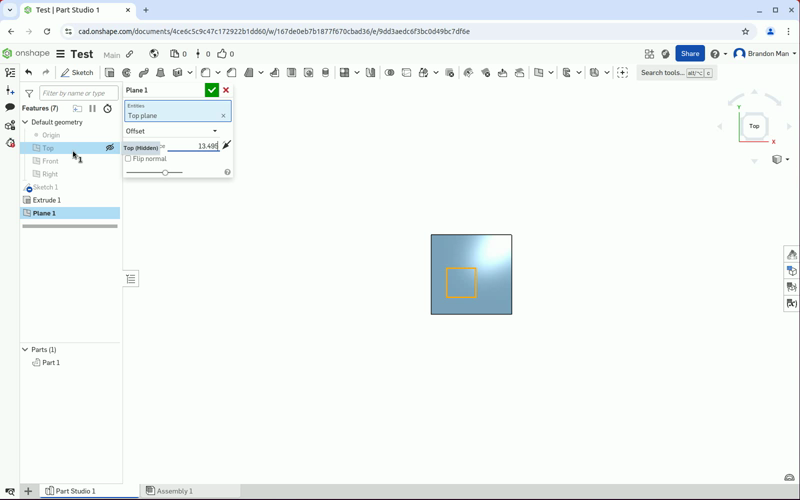
key(enter, 2)
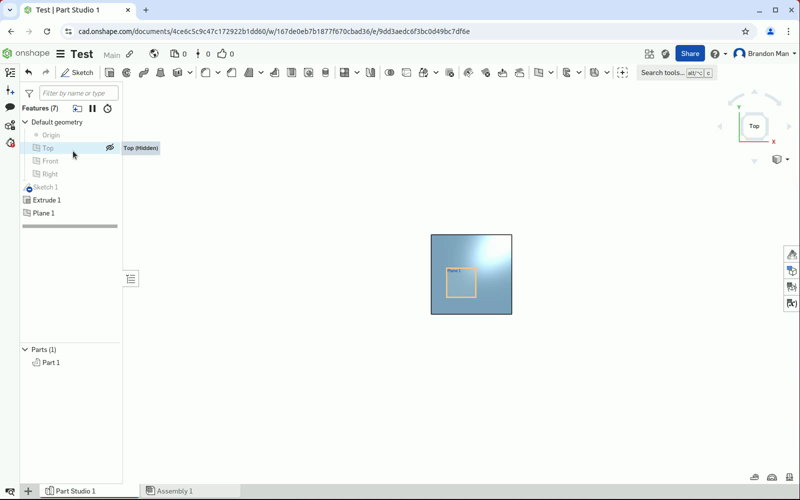
key(shift+s)
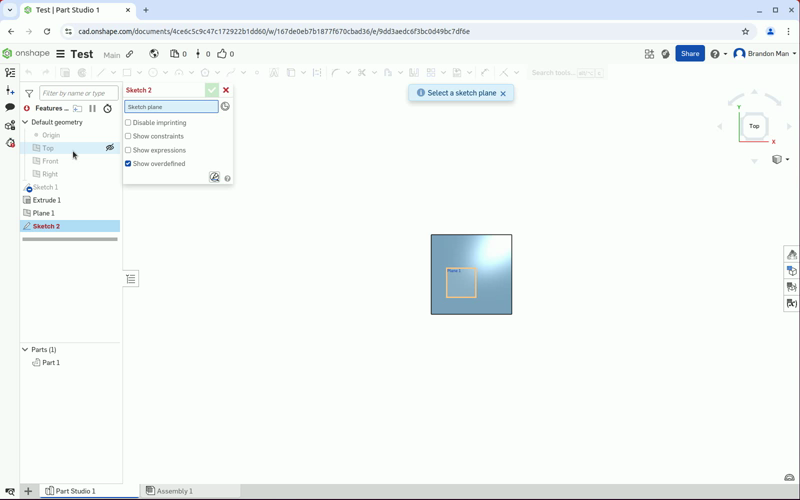
mouse_move(73, 215)
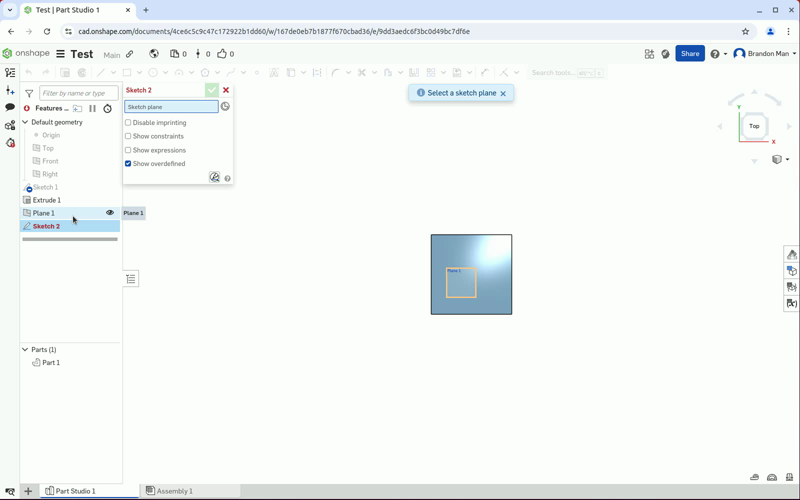
click(73, 215)
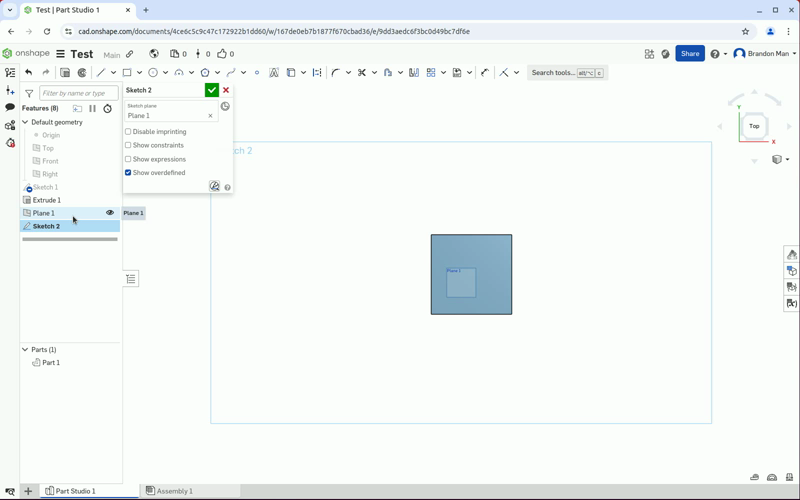
mouse_move(73, 352)
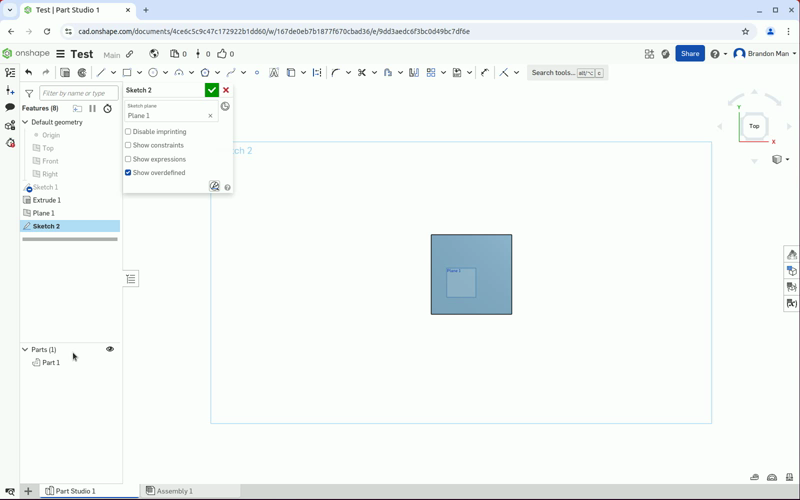
key(y)
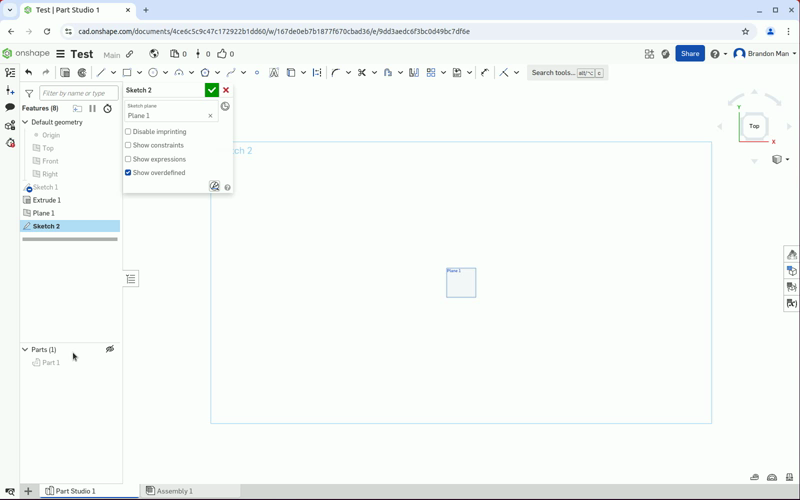
key(l)
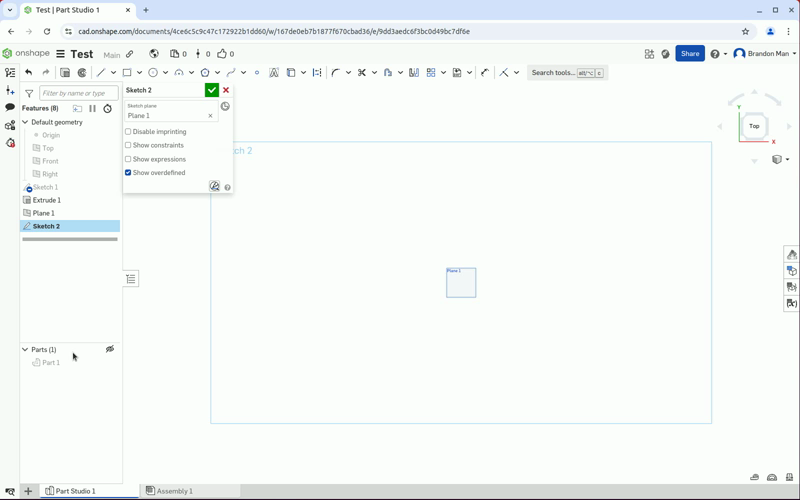
key_down(shift)
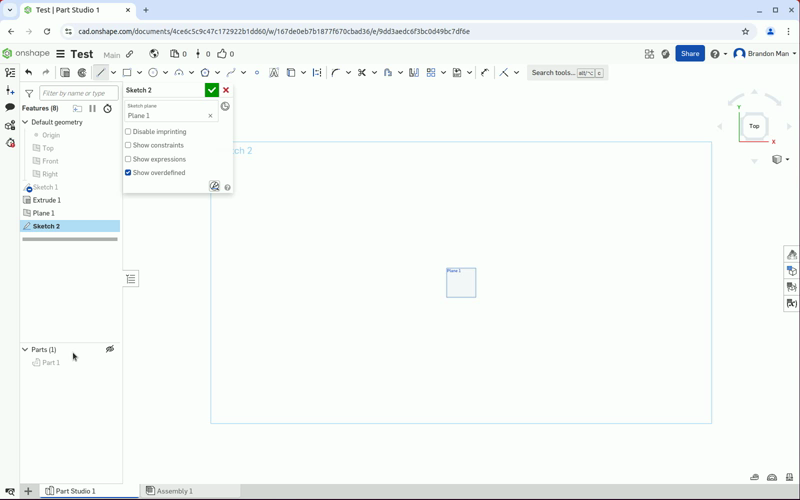
mouse_move(436, 309)
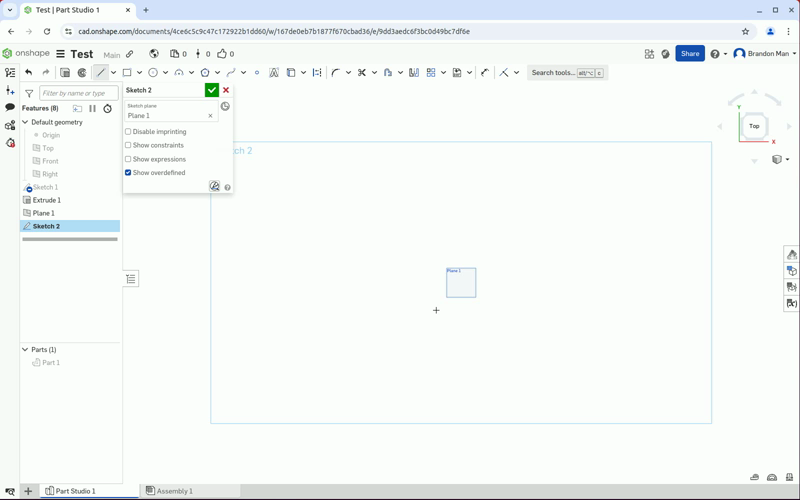
click(436, 309)
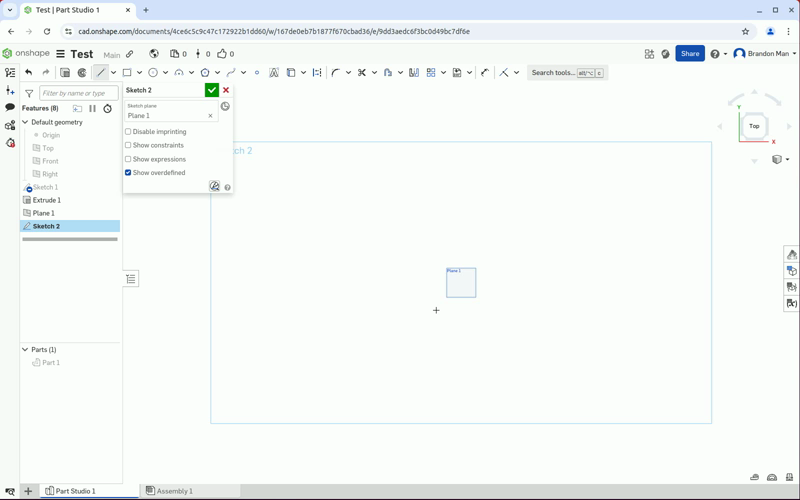
key_up(shift)
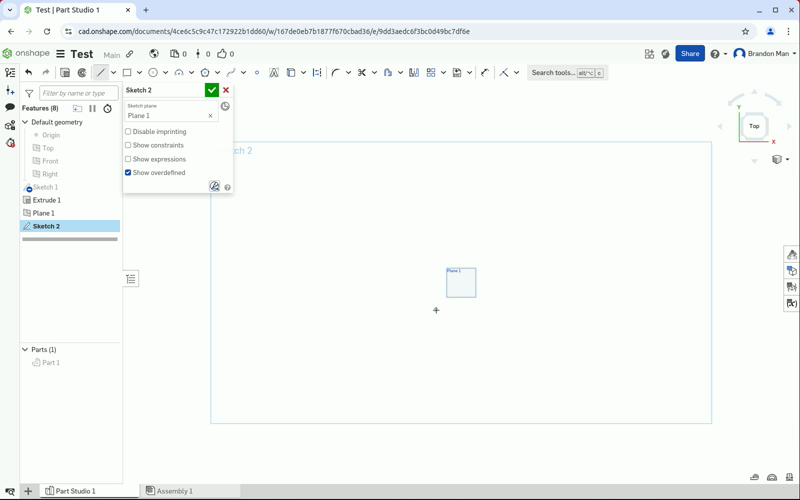
key_down(shift)
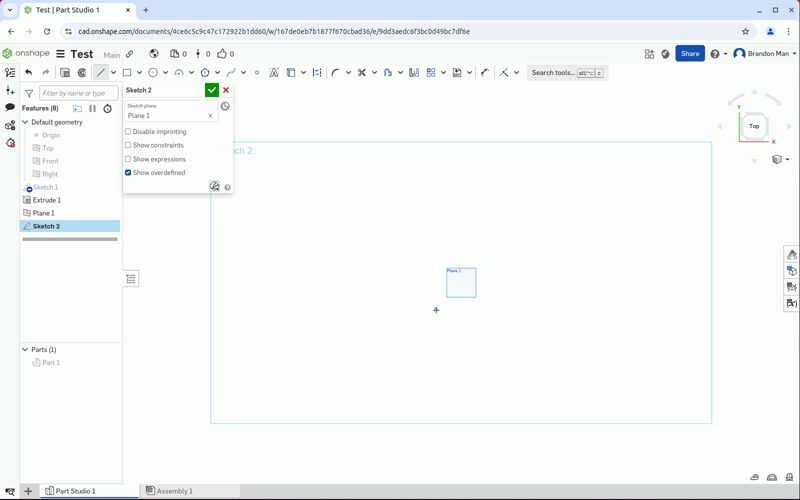
mouse_move(505, 309)
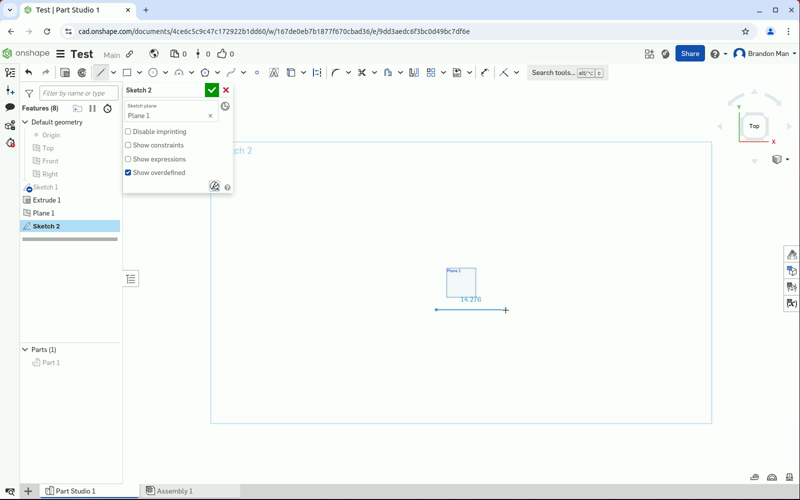
click(505, 309)
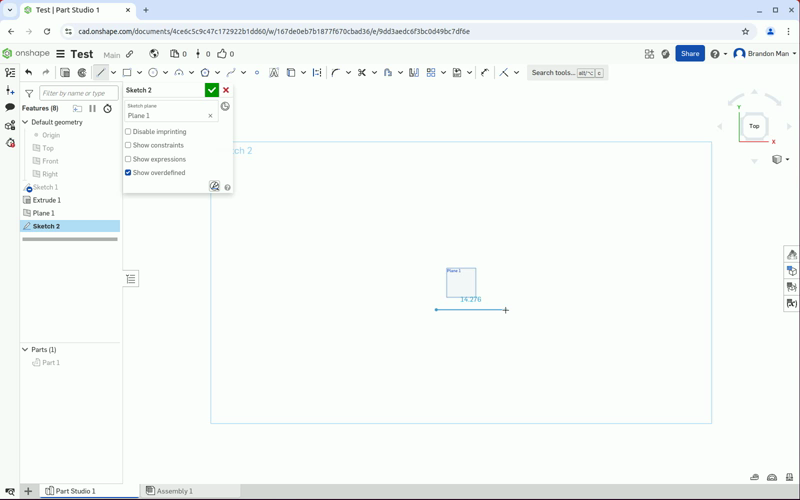
key_up(shift)
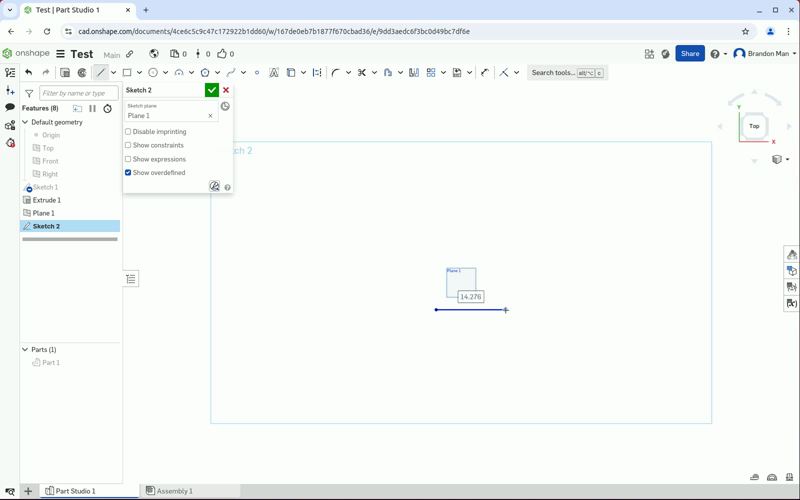
key_down(shift)
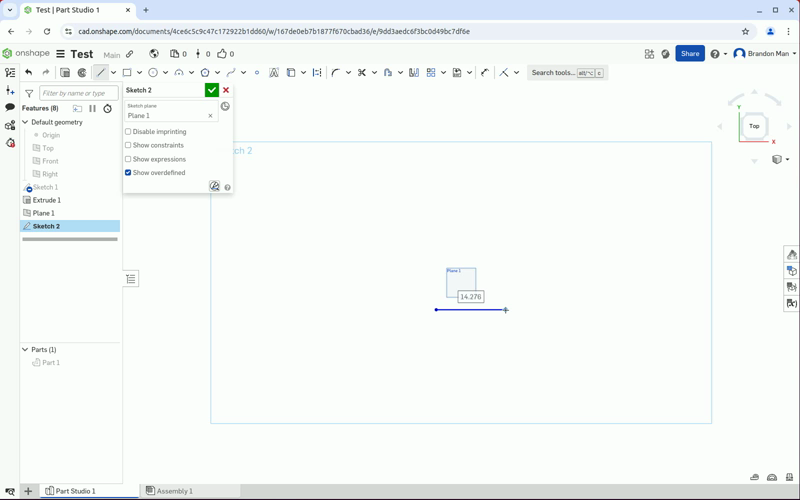
mouse_move(505, 240)
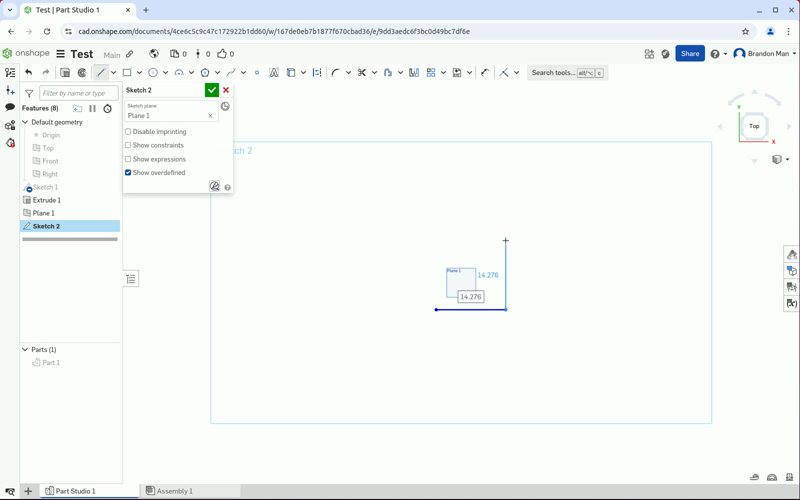
click(505, 240)
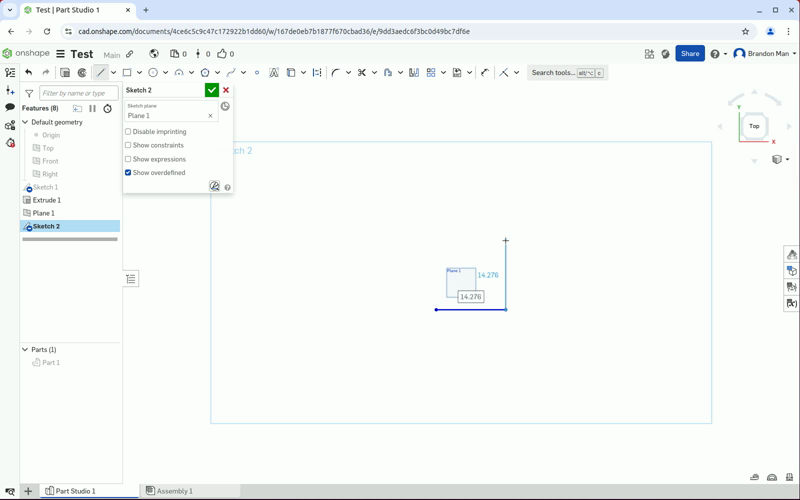
key_up(shift)
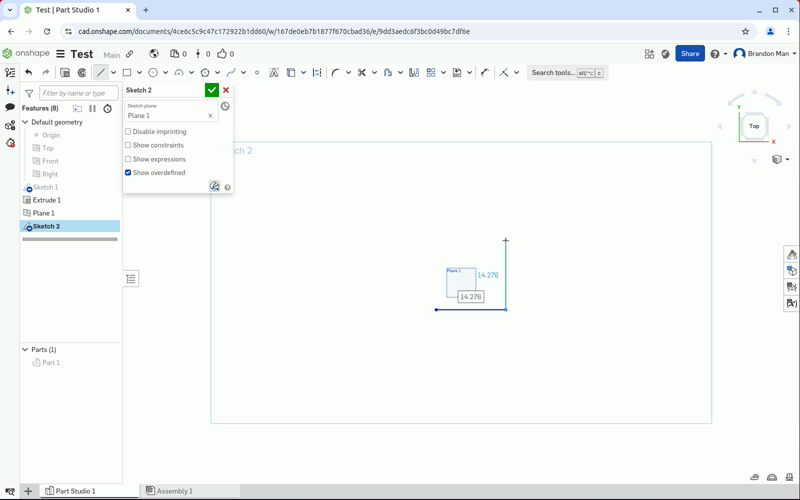
key_down(shift)
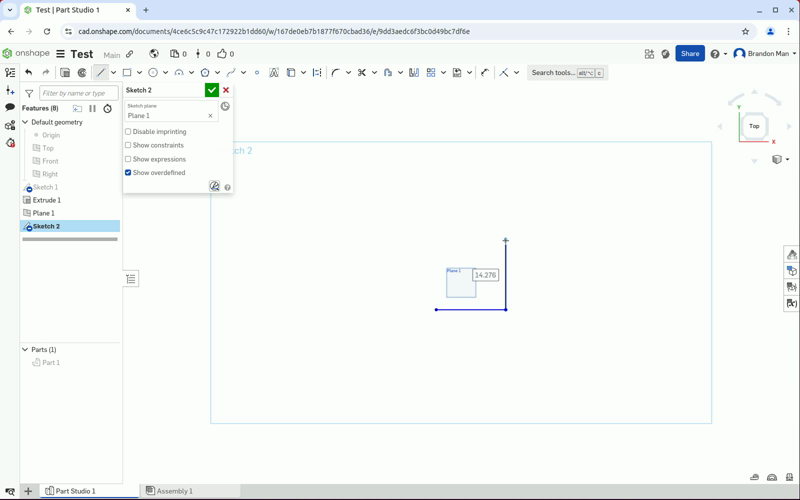
mouse_move(436, 240)
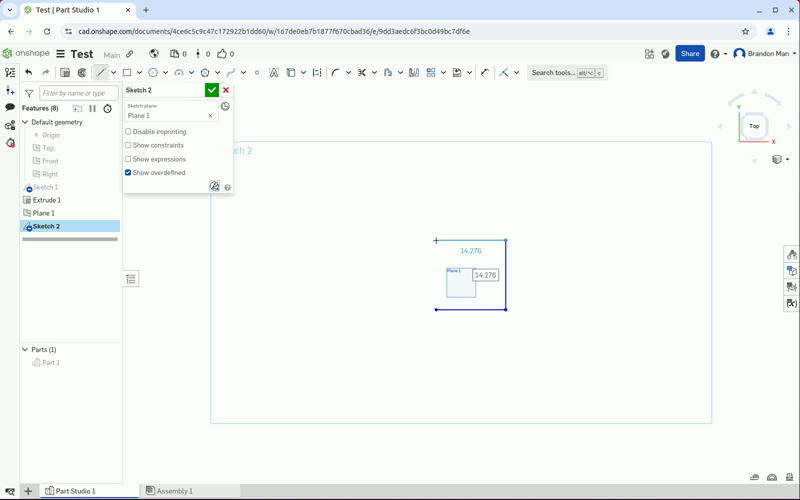
click(436, 240)
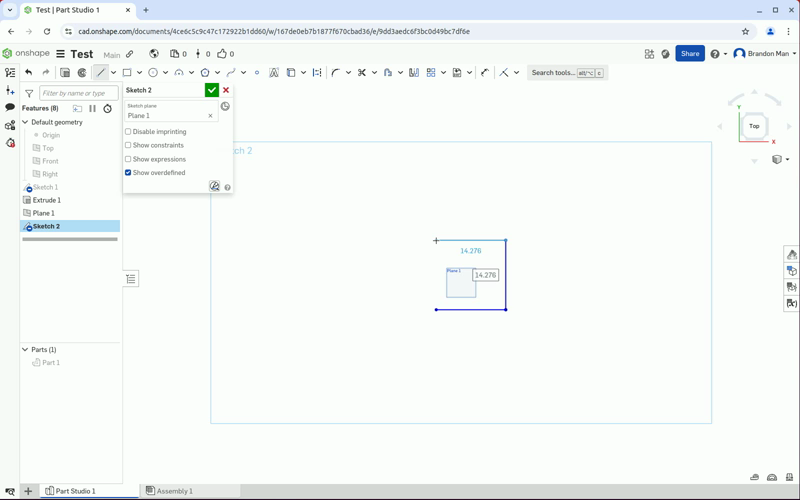
key_up(shift)
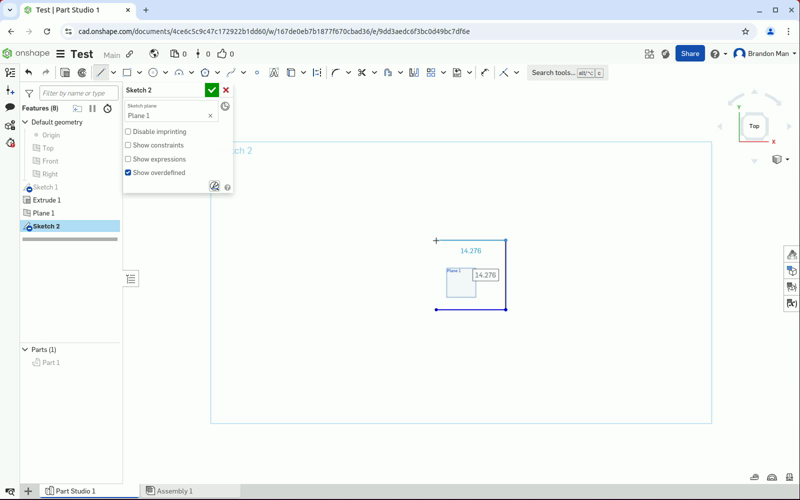
key_down(shift)
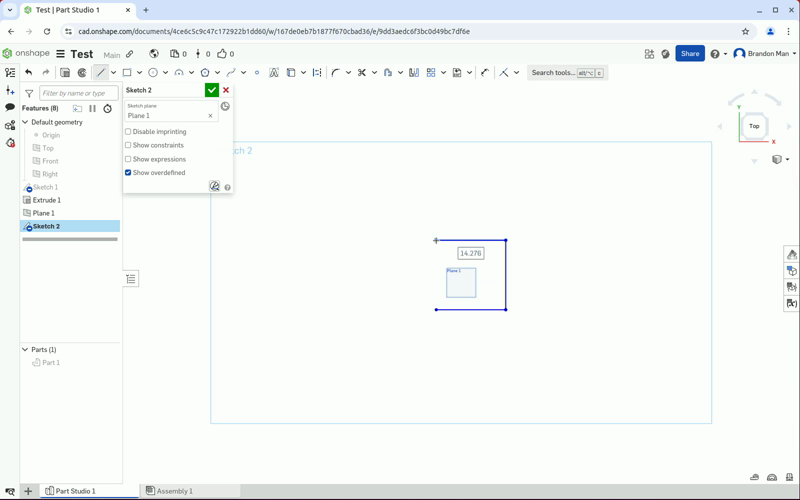
mouse_move(436, 309)
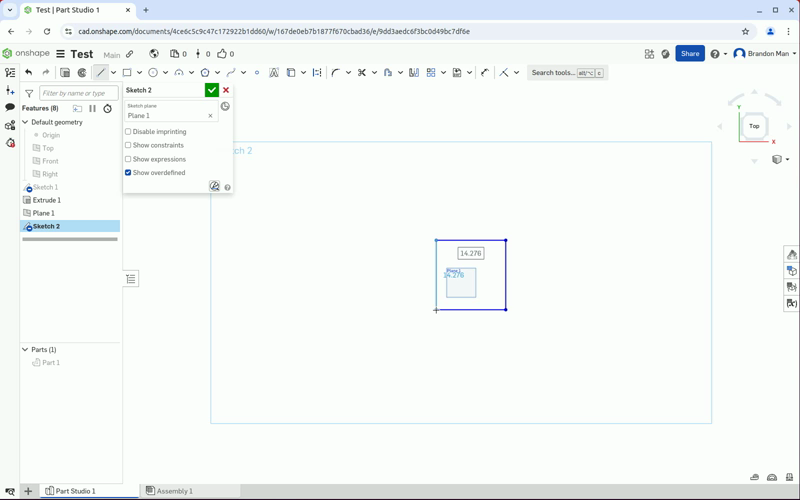
key_up(shift)
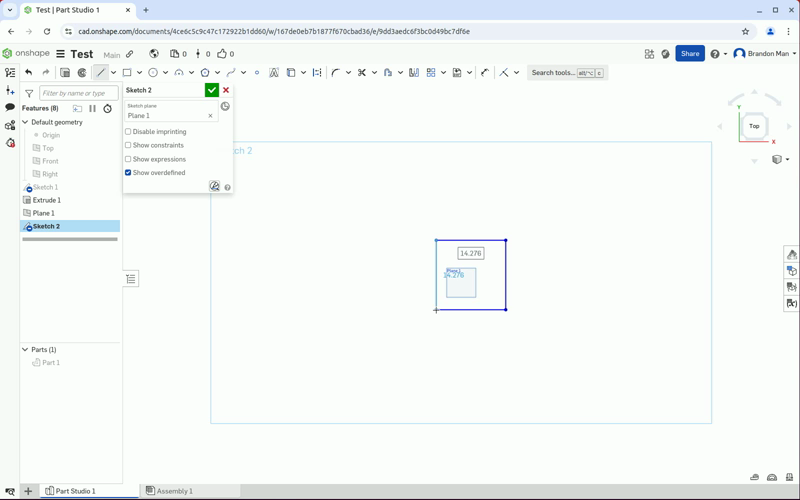
click(436, 309)
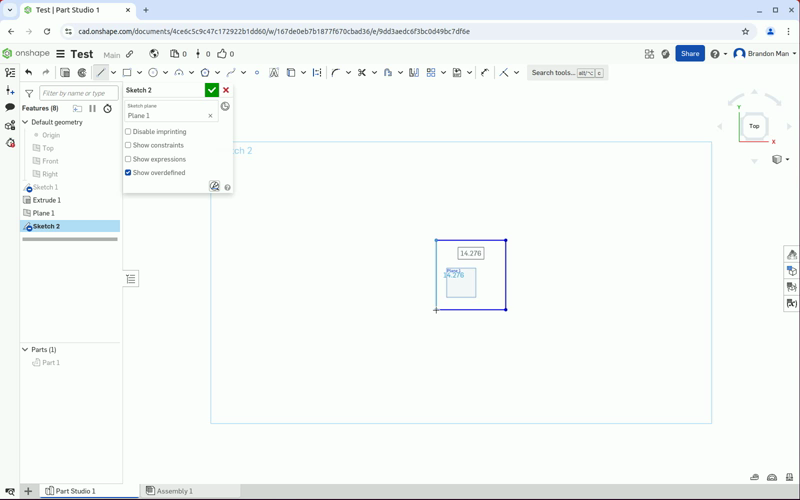
key(esc)
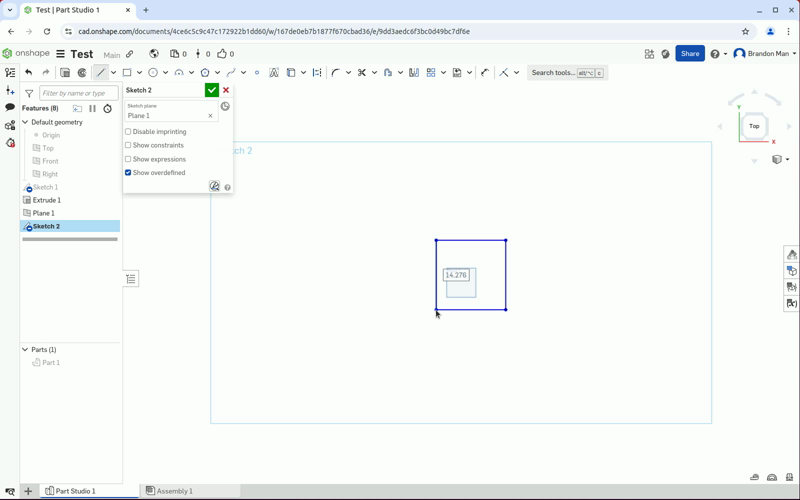
mouse_move(450, 273)
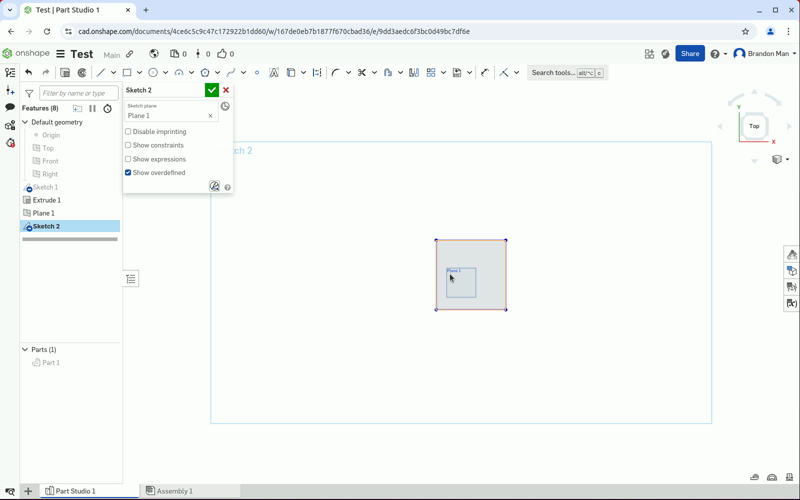
click(450, 273)
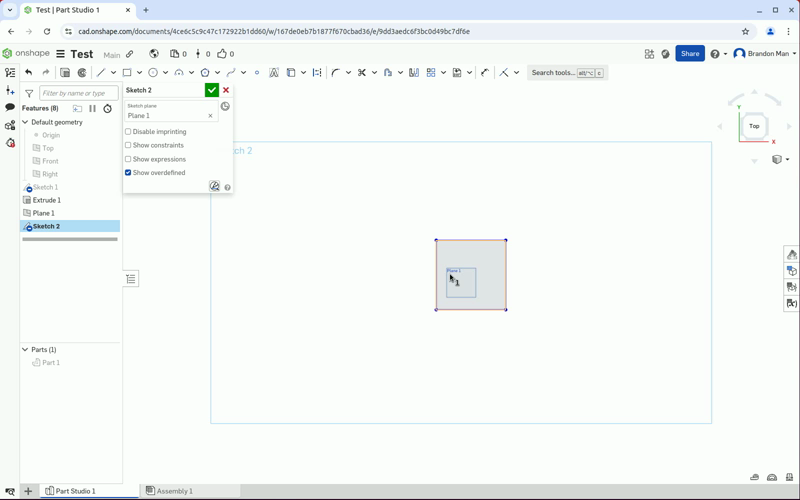
mouse_move(73, 352)
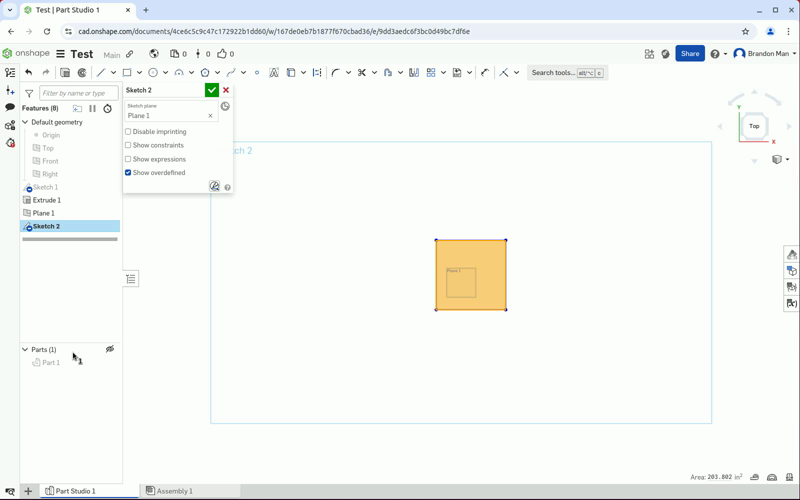
key(shift+y)
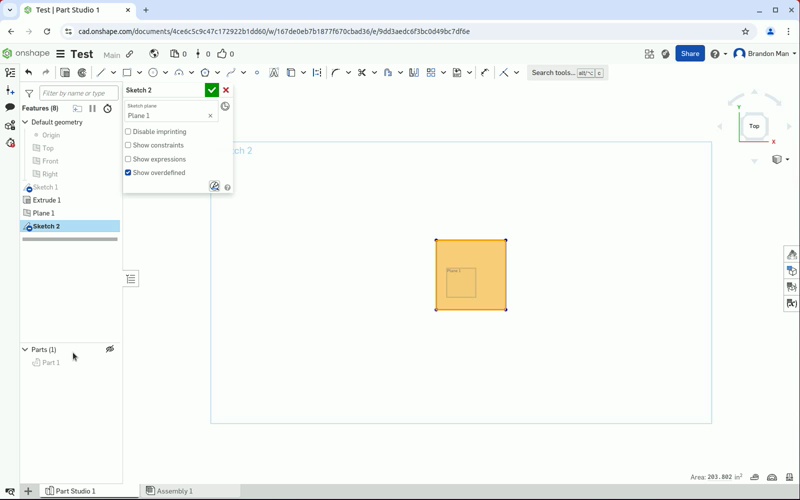
key(shift+e)
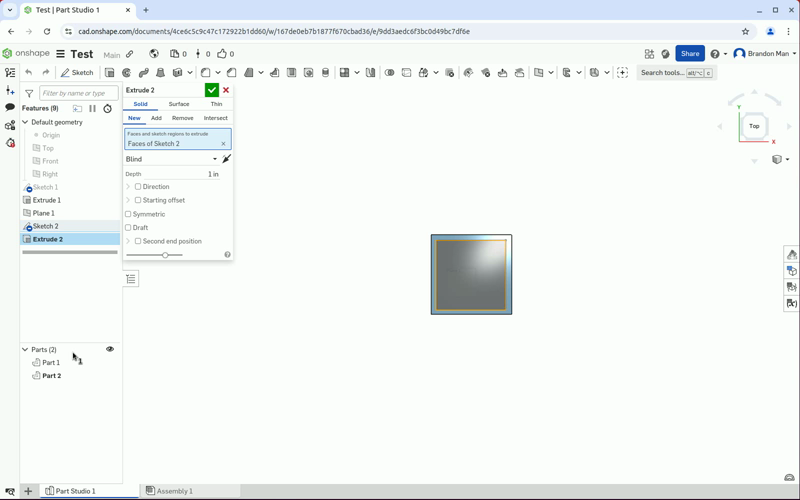
mouse_move(143, 106)
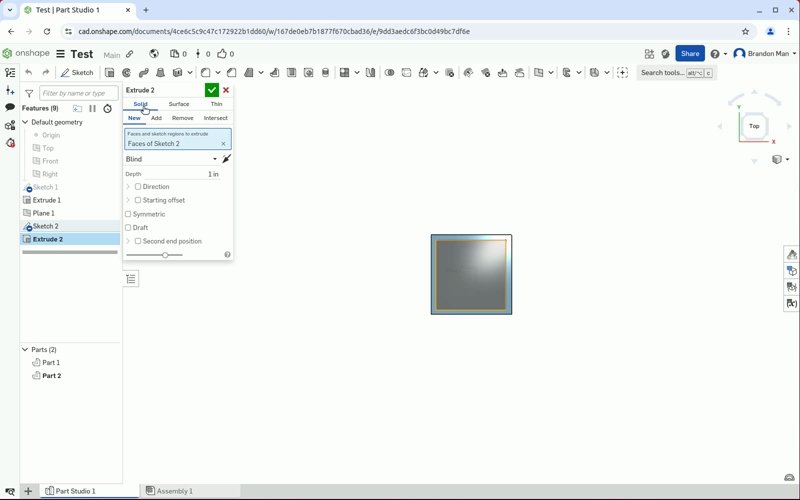
click(143, 106)
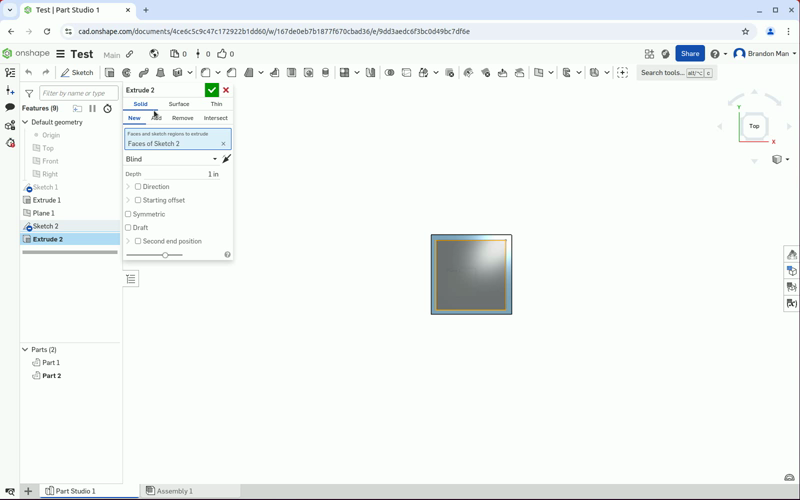
mouse_move(186, 120)
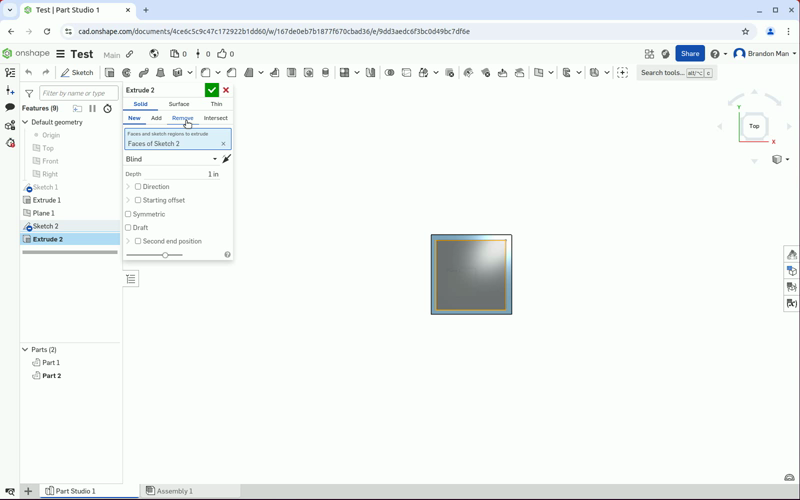
click(186, 120)
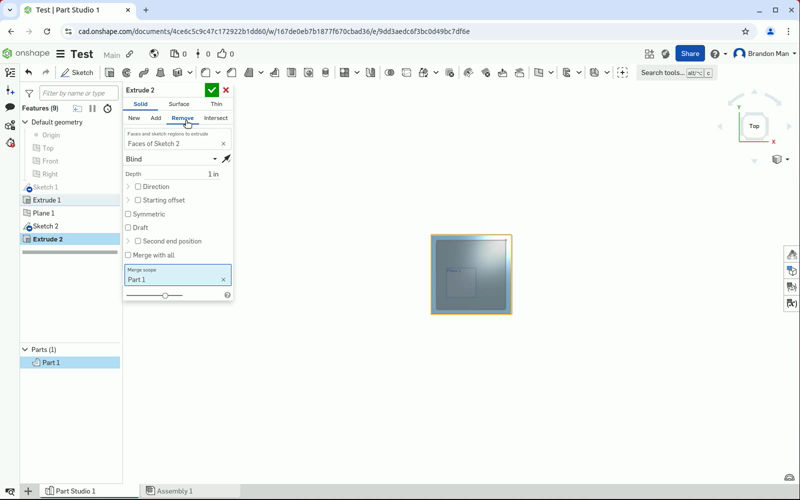
key(tab, 4)
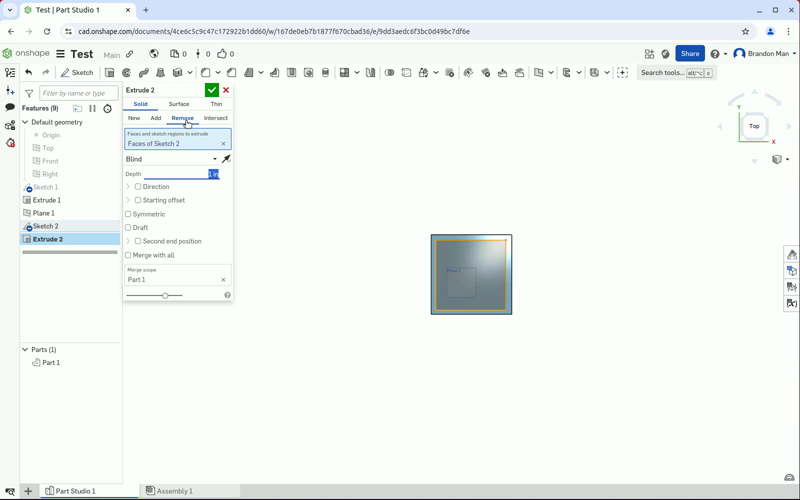
text(12.276)
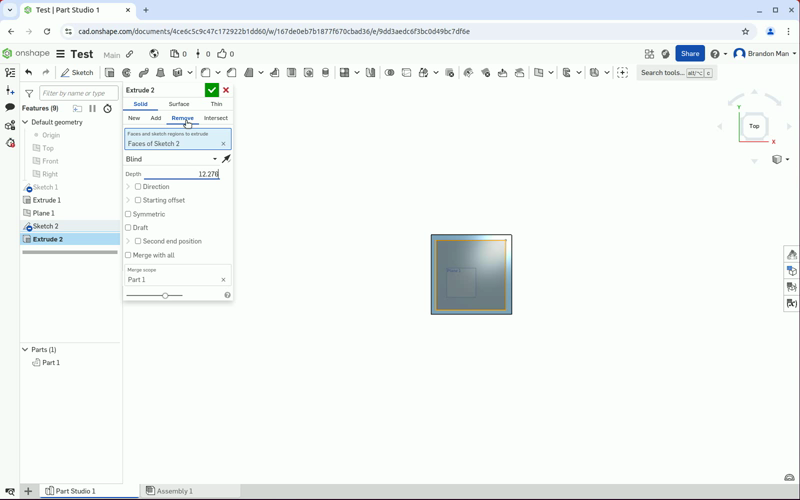
key(tab, 6)
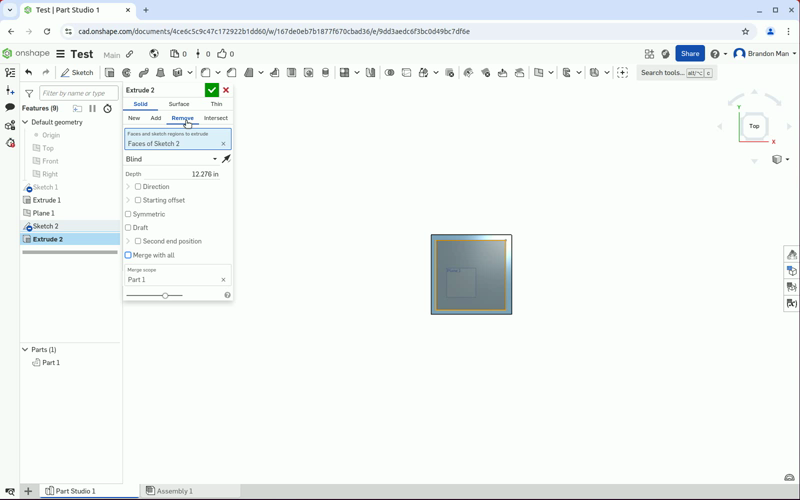
key(space)
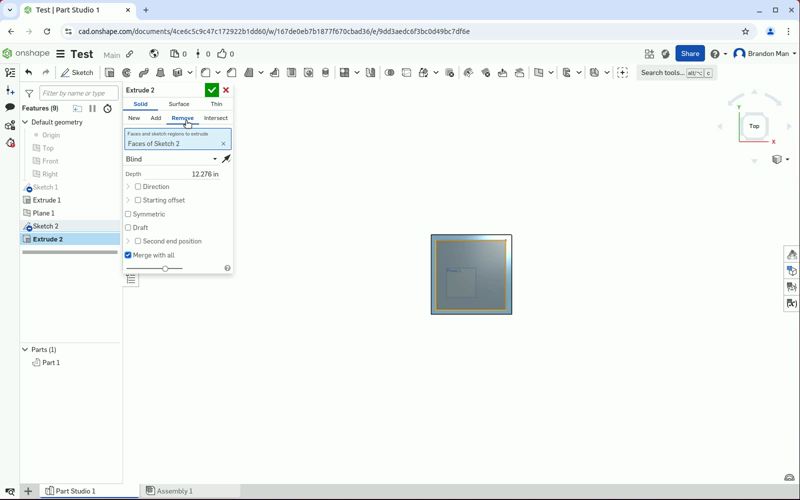
key(enter)
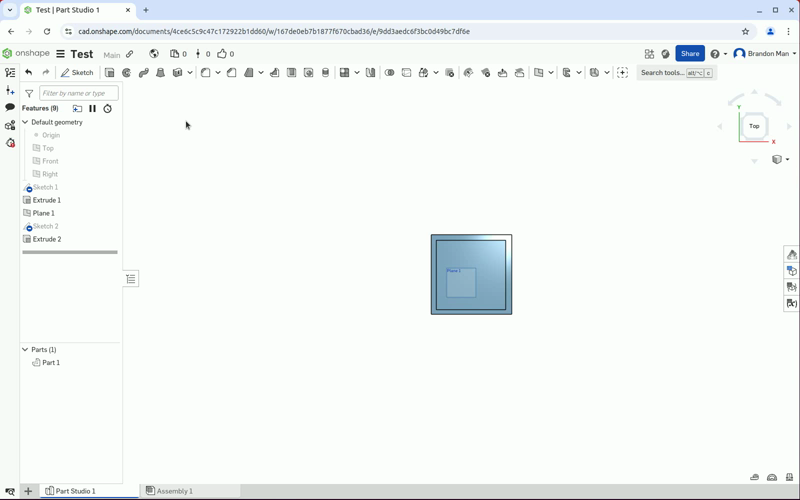
key(shift+h)
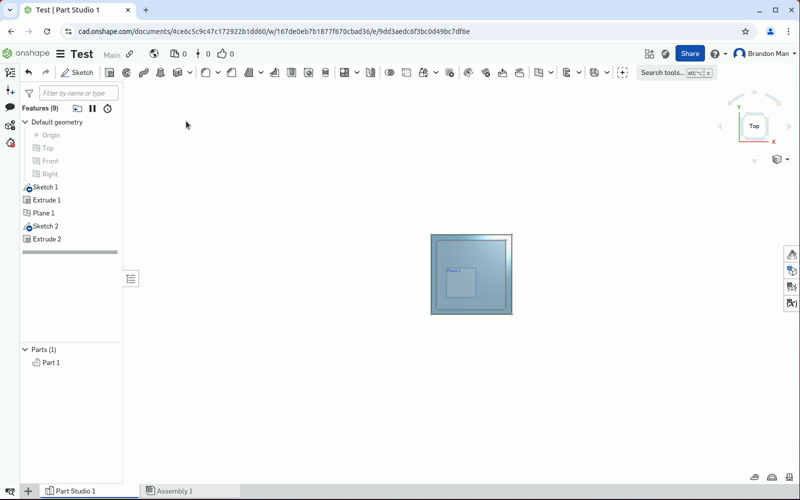
key(shift+h)
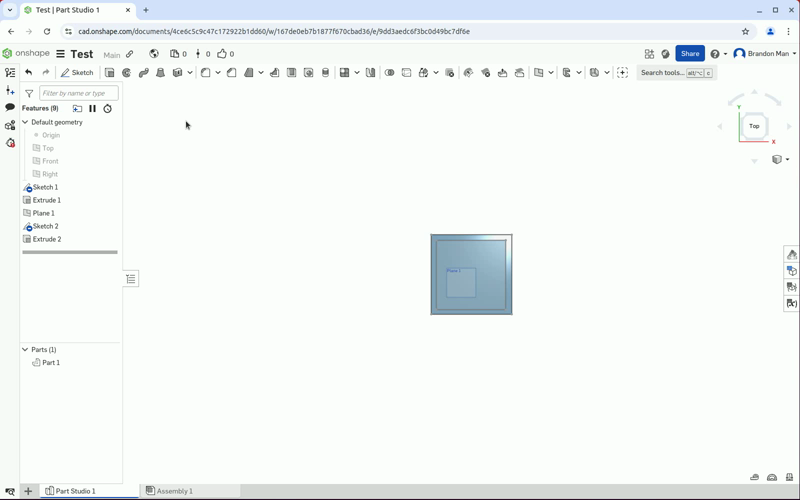
key(shift+7)
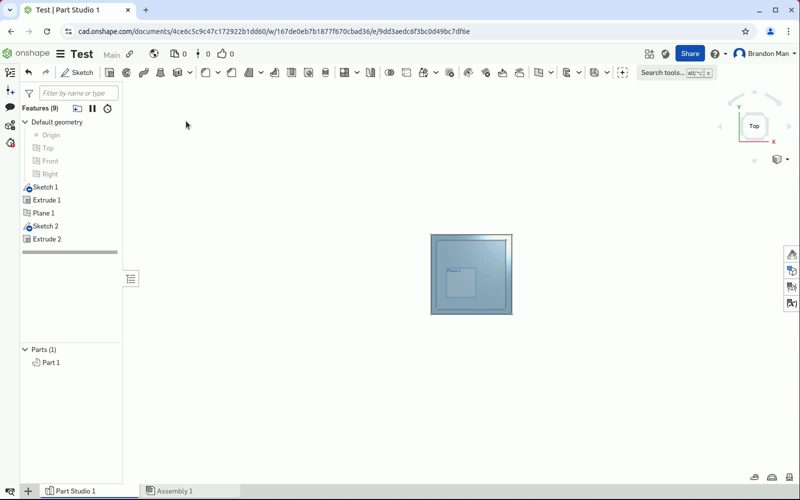
key(up, 3)
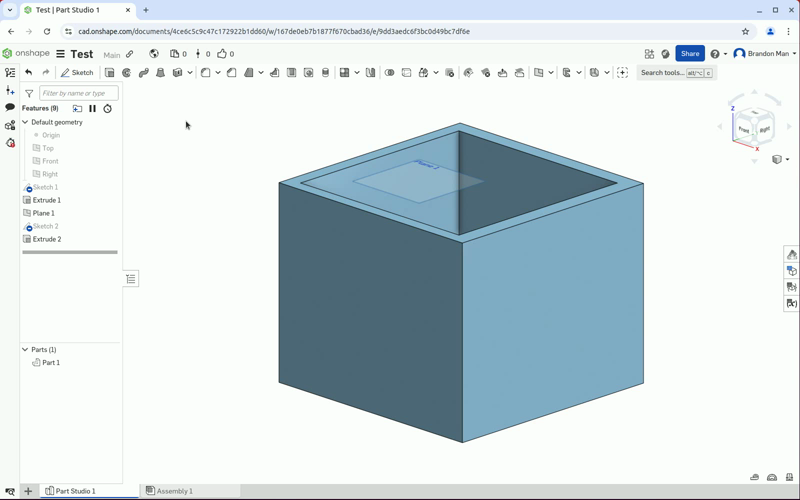
key(left, 3)
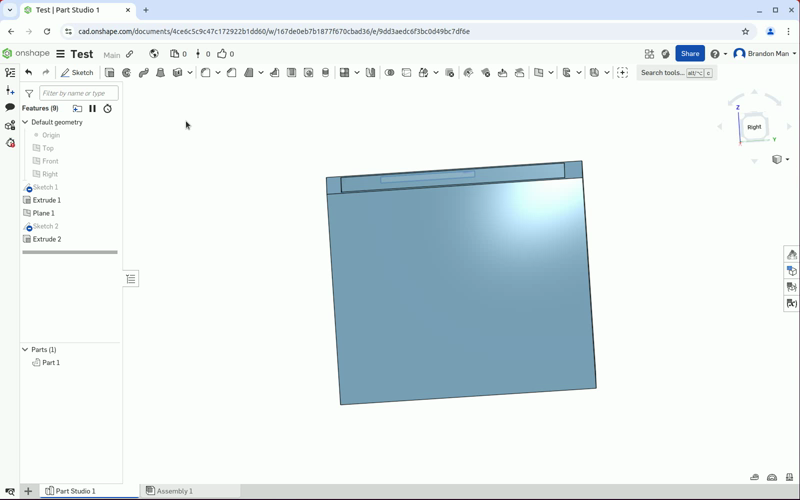
key(right, 3)
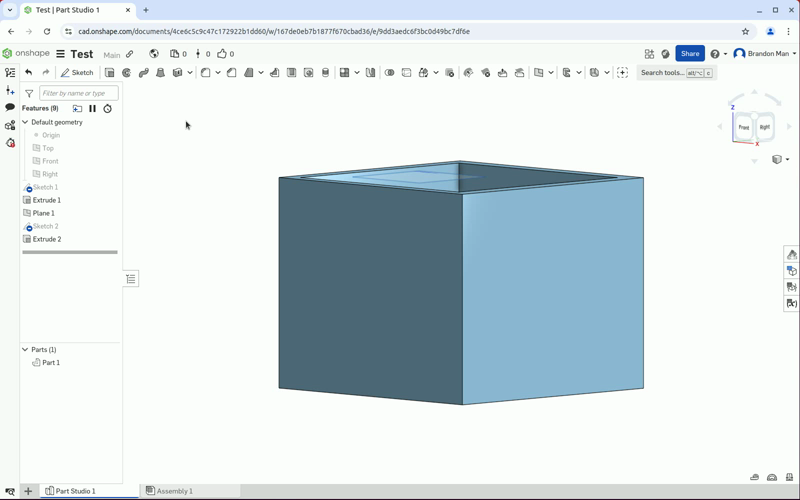
key(down, 3)
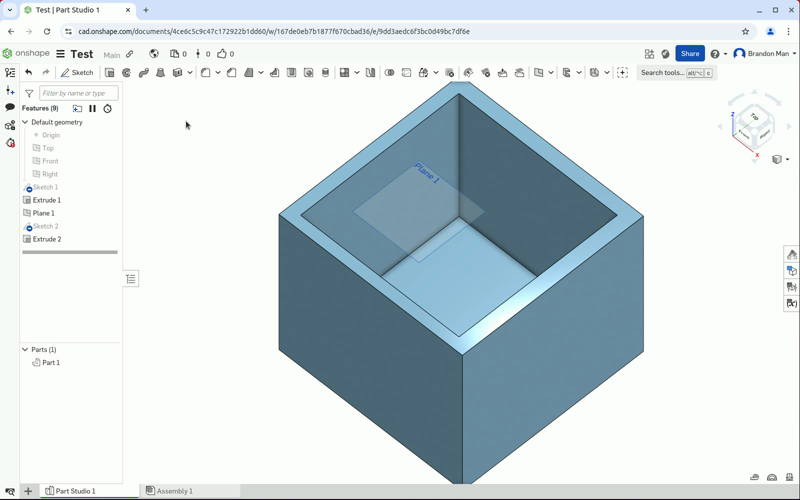
mouse_move(73, 189)
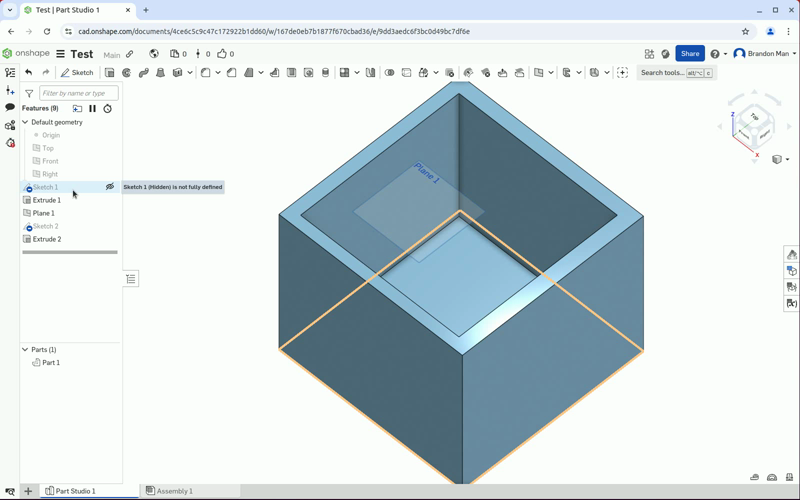
click(73, 189)